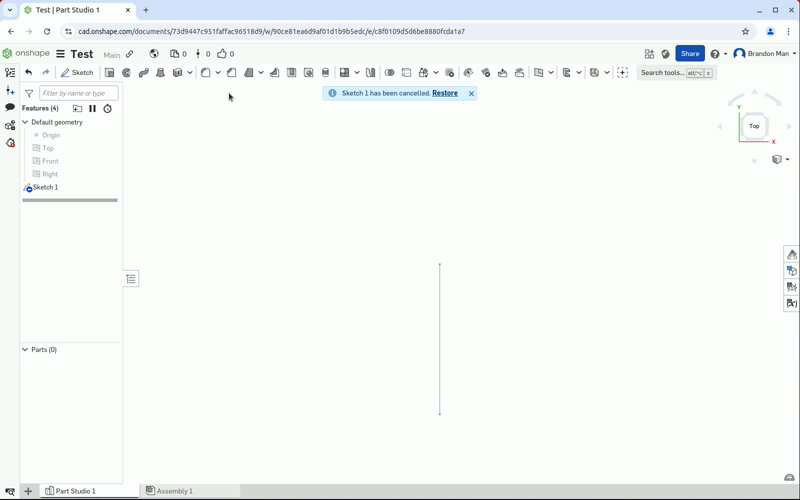
key(shift+h)
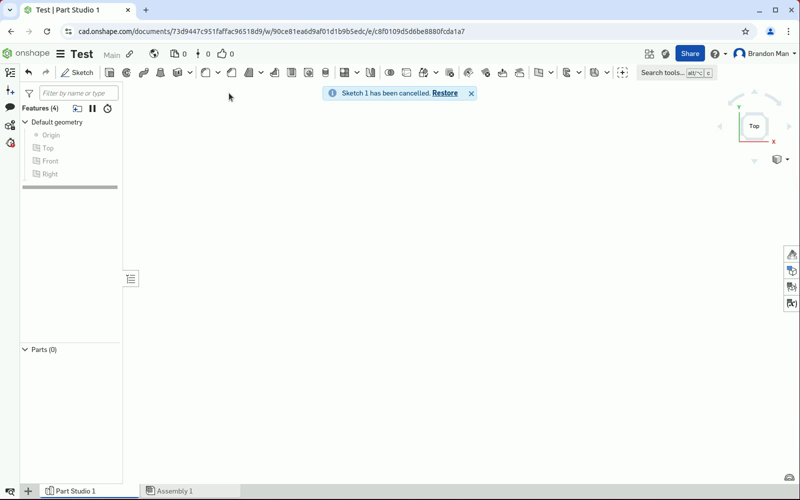
mouse_move(73, 352)
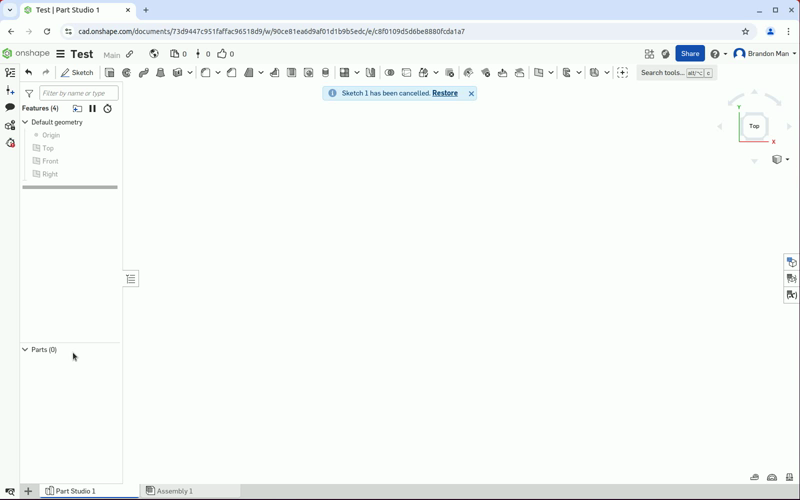
key(y)
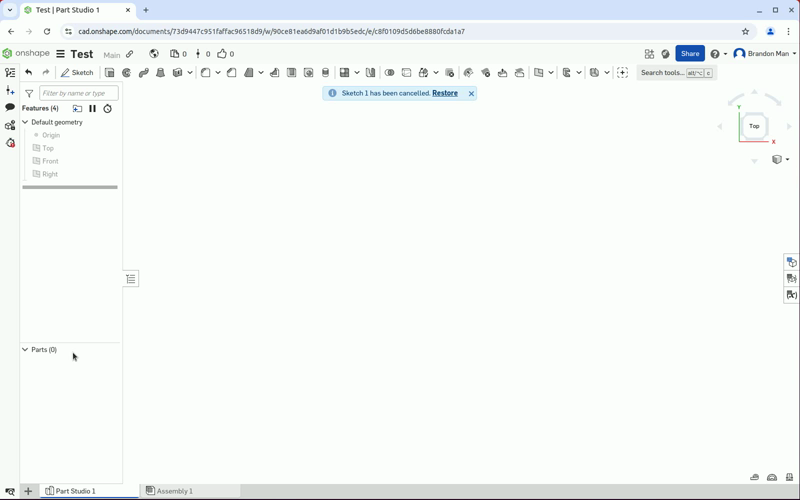
key(shift+p)
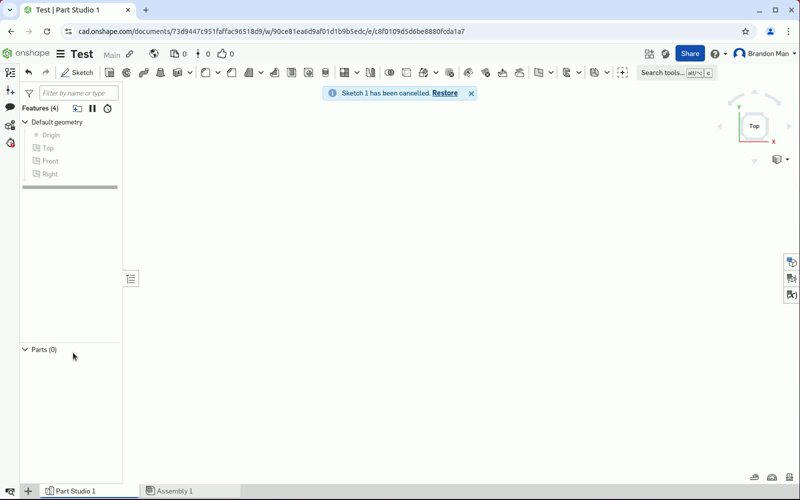
key(space)
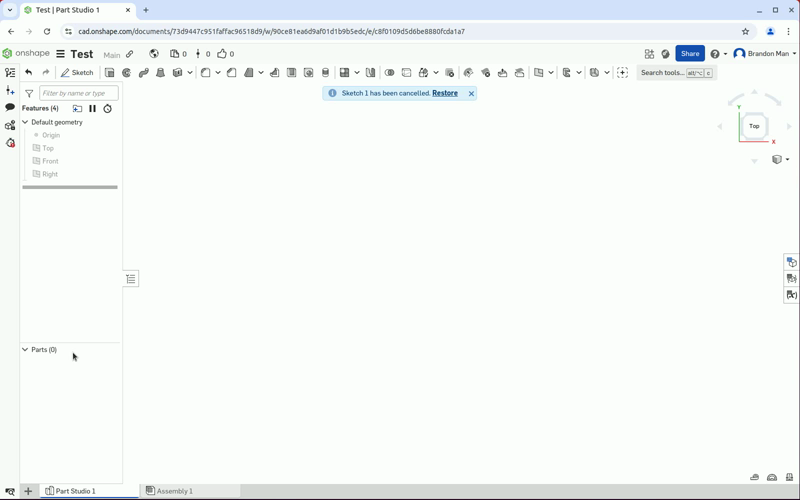
key_down(shift)
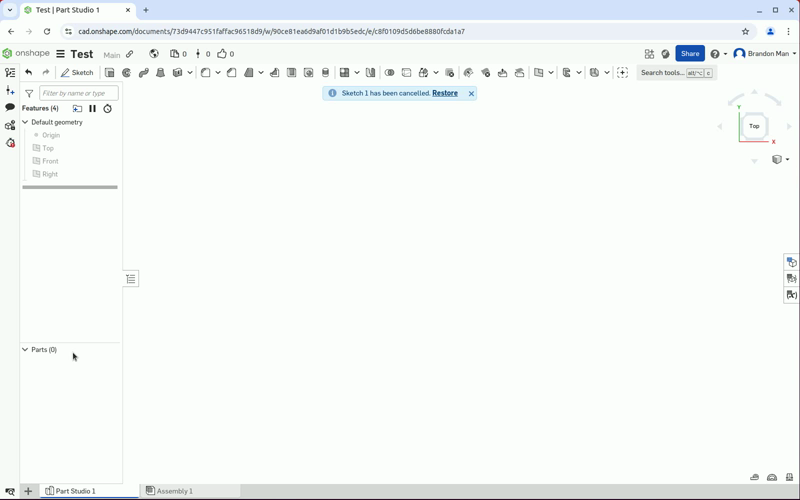
key(up)
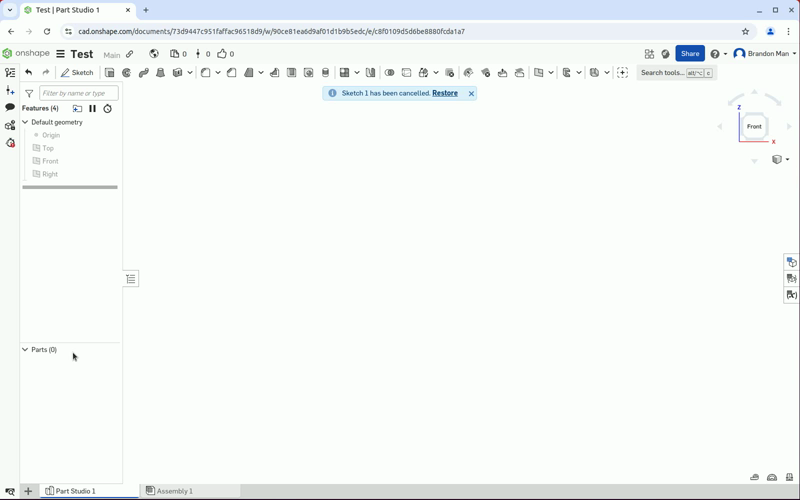
key_up(shift)
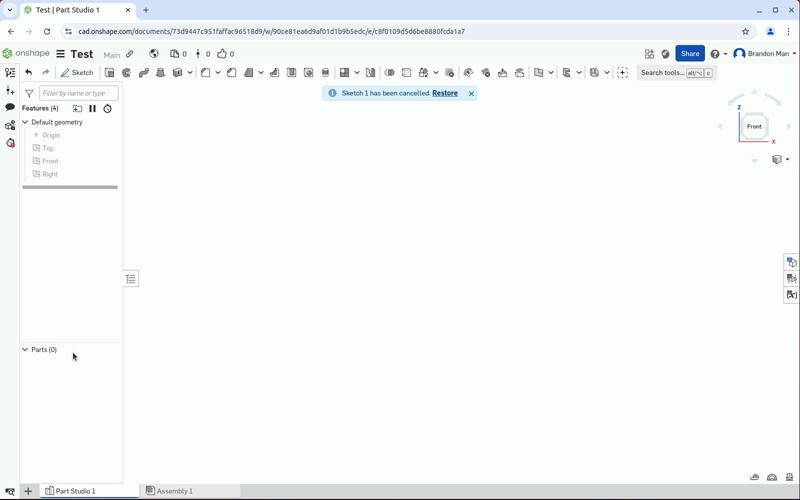
mouse_move(73, 352)
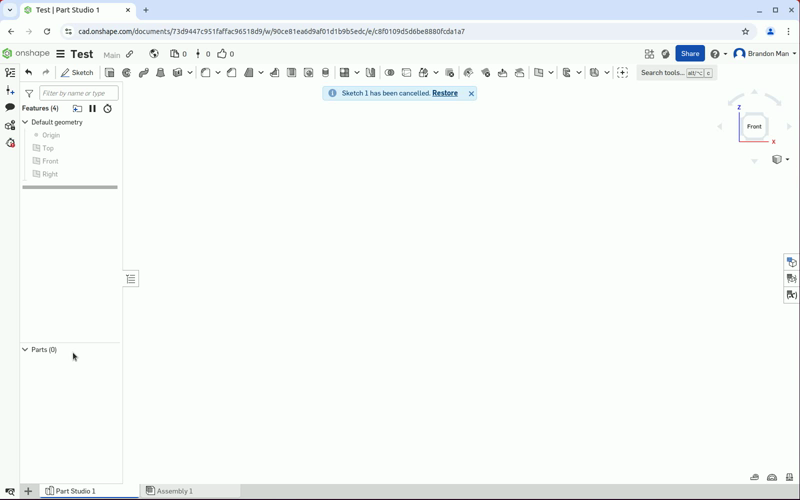
key(shift+y)
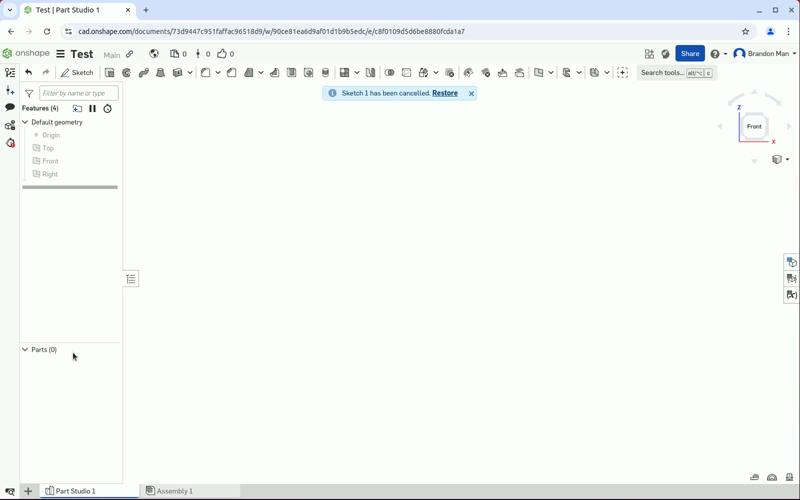
key(shift+s)
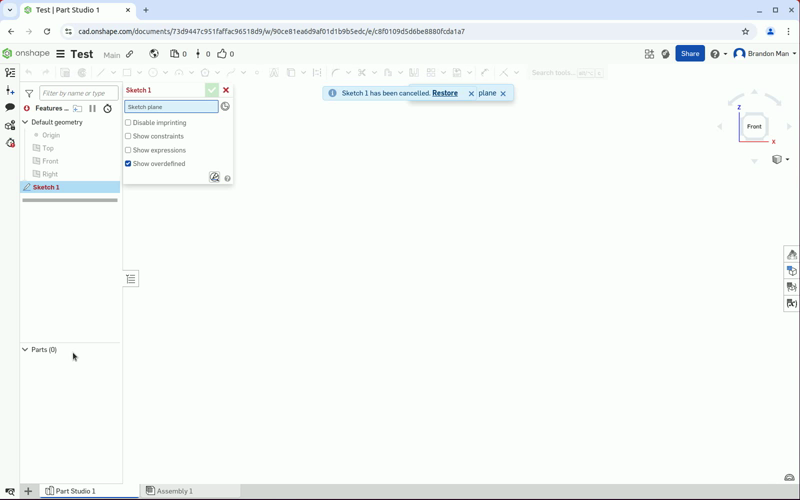
mouse_move(73, 163)
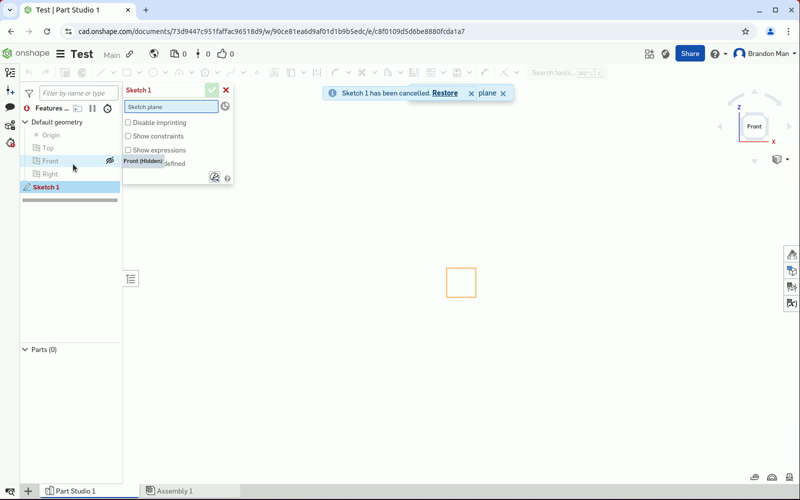
click(73, 163)
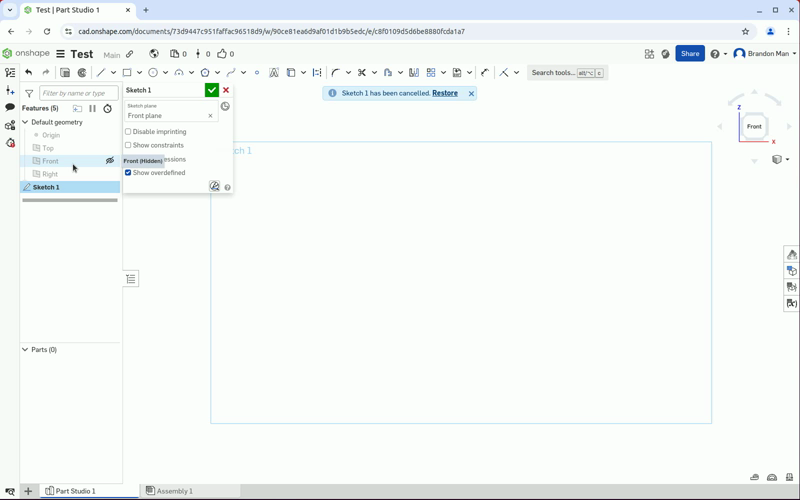
mouse_move(73, 352)
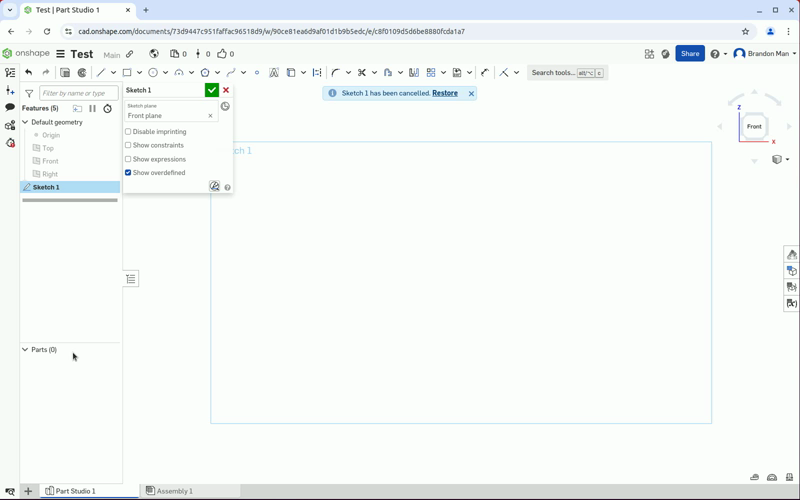
key(y)
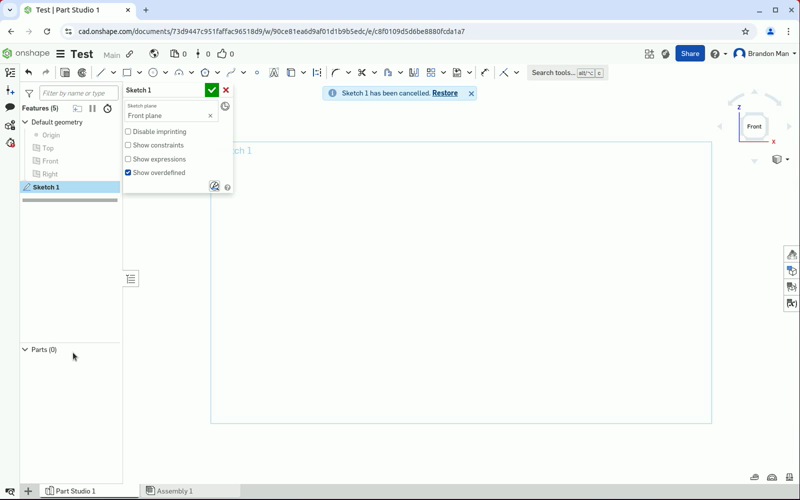
key(l)
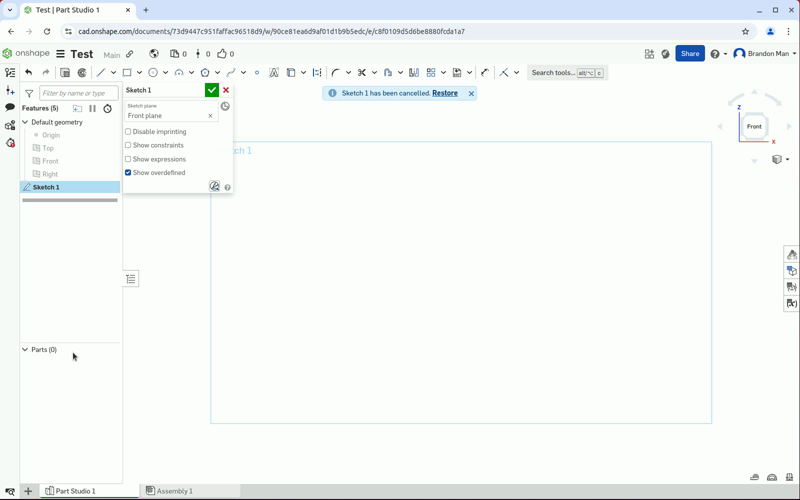
key_down(shift)
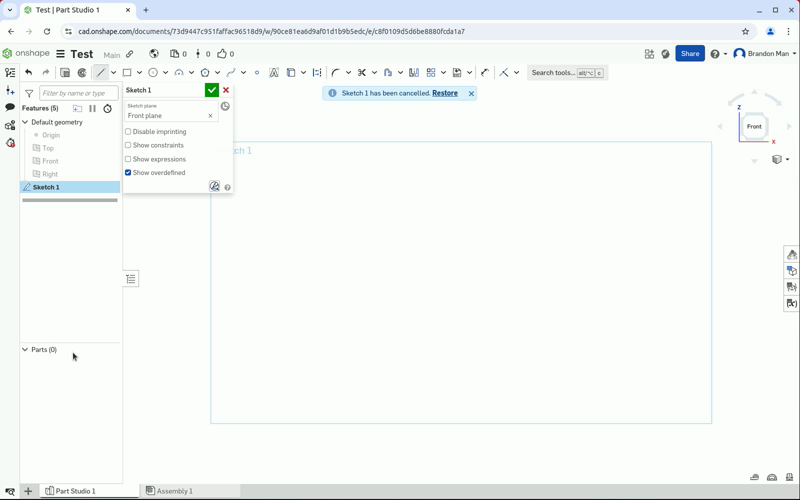
mouse_move(460, 282)
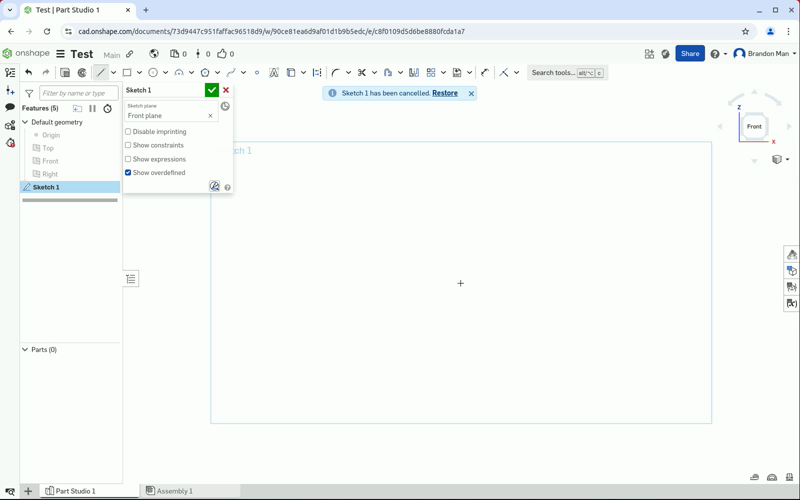
click(460, 282)
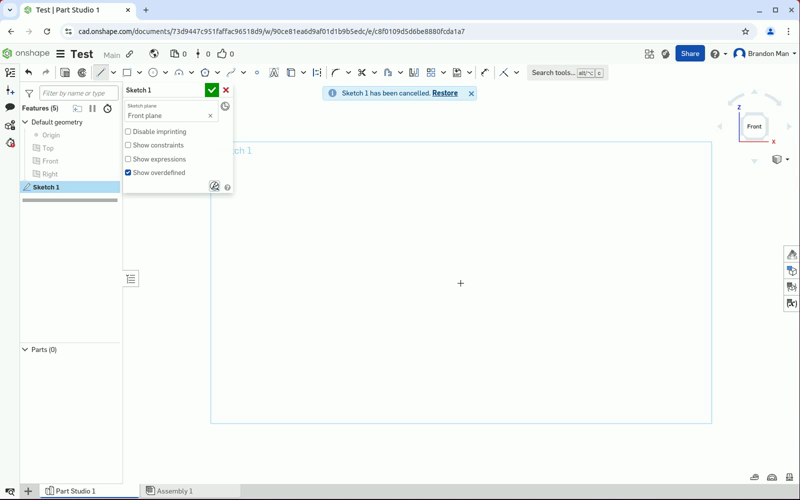
key_up(shift)
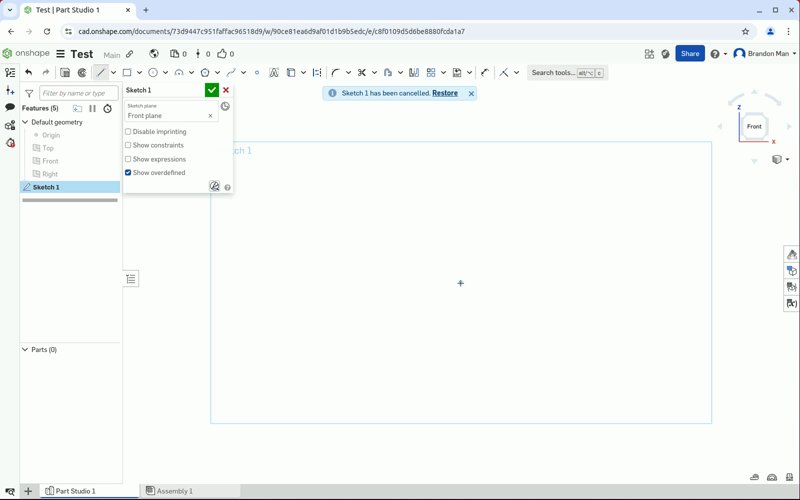
key_down(shift)
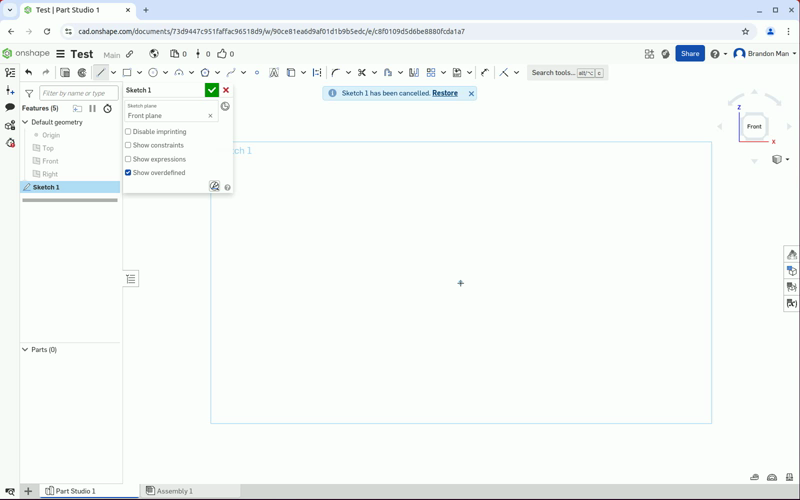
mouse_move(490, 282)
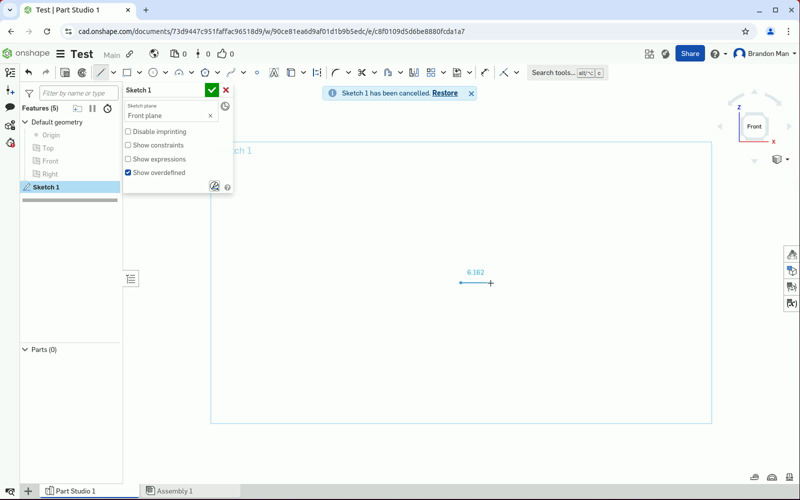
mouse_move(483, 282)
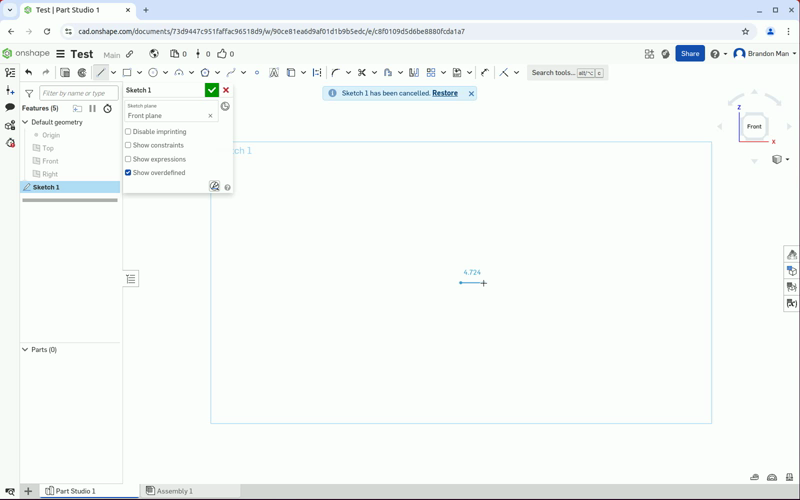
click(483, 282)
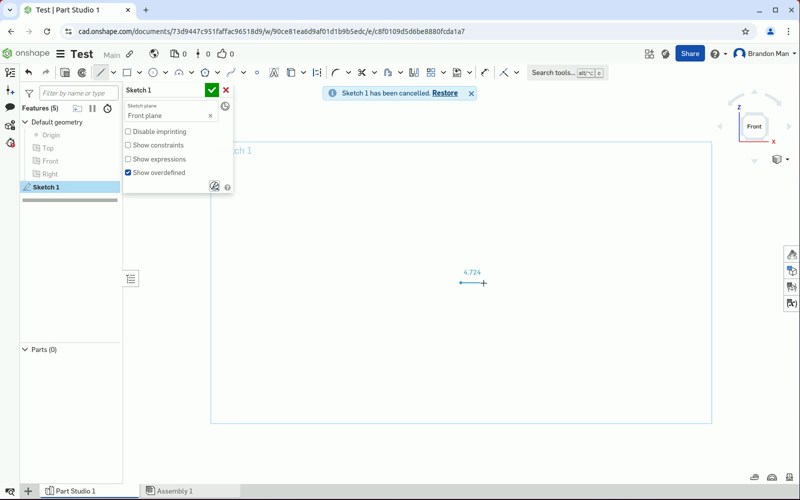
key_up(shift)
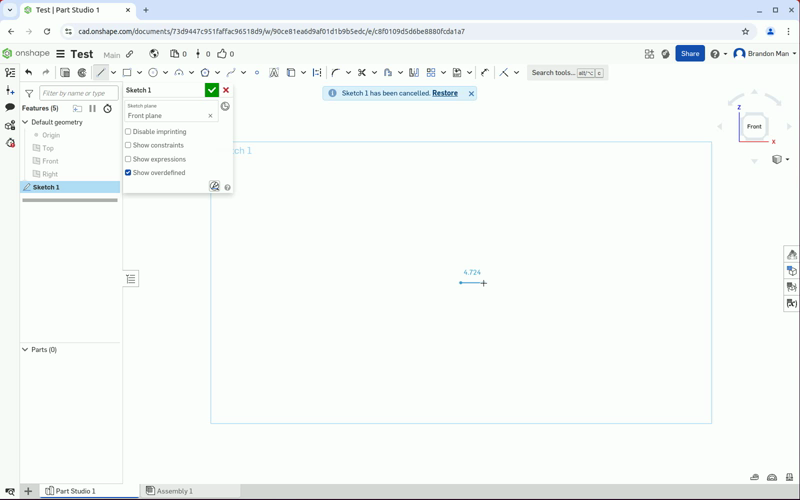
key_down(shift)
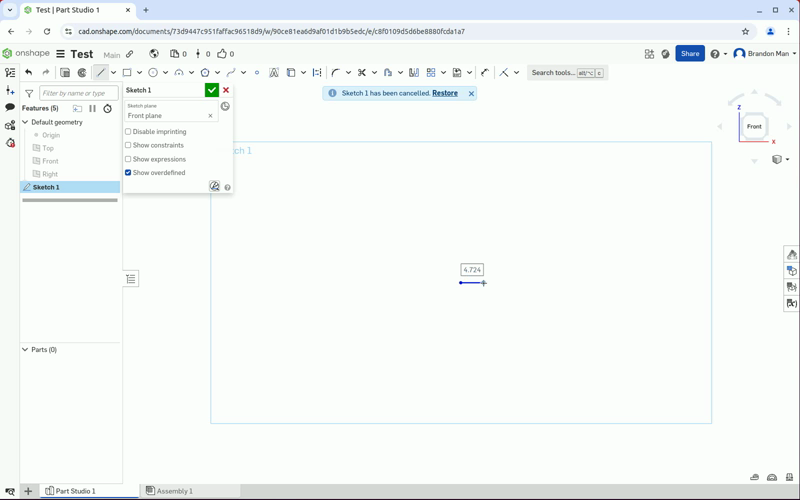
mouse_move(513, 282)
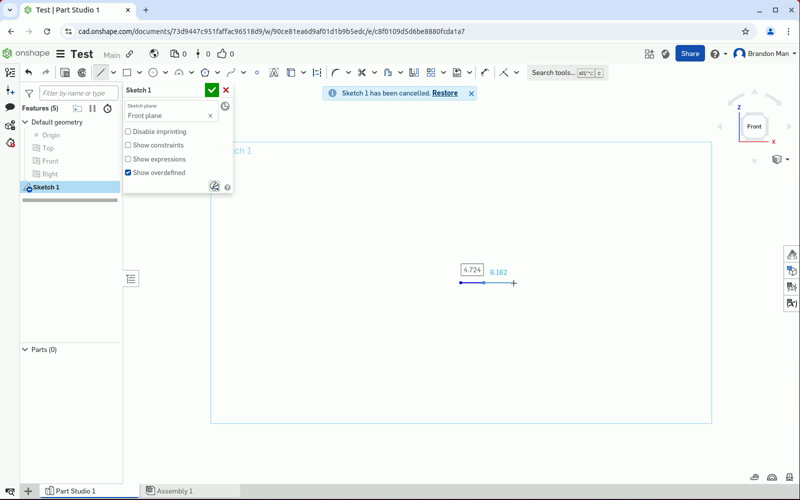
mouse_move(483, 237)
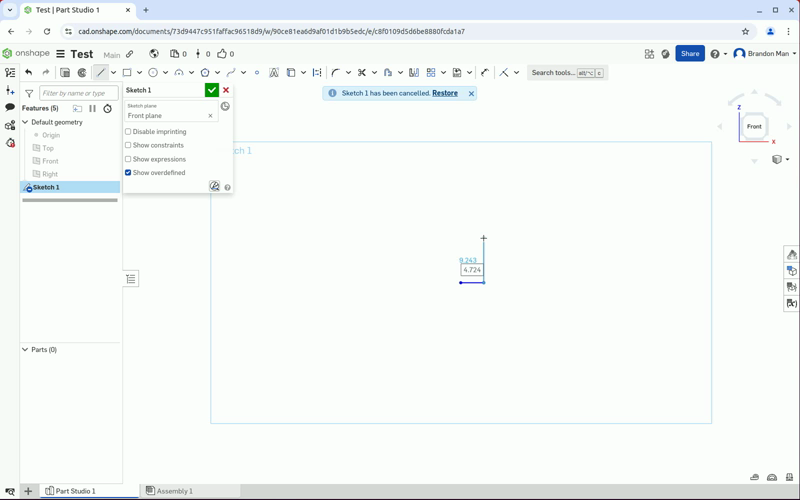
click(483, 237)
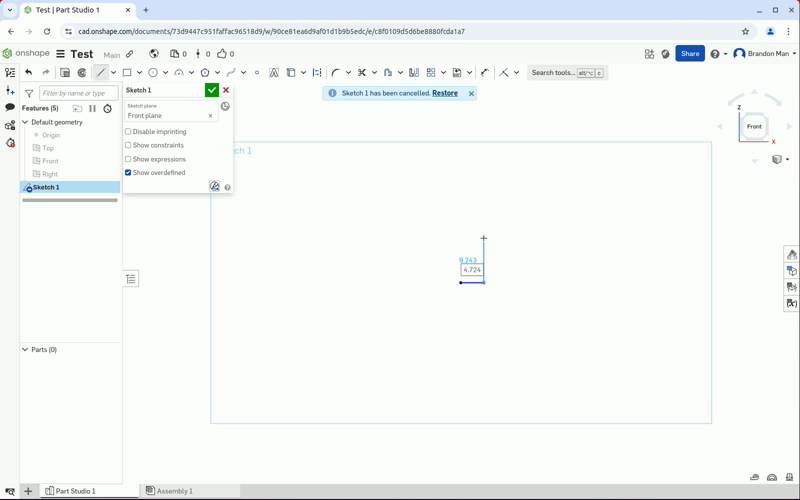
key_up(shift)
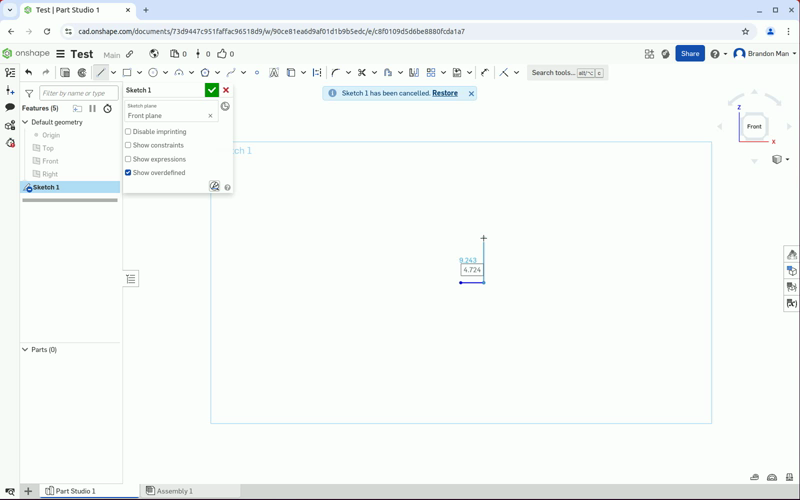
key_down(shift)
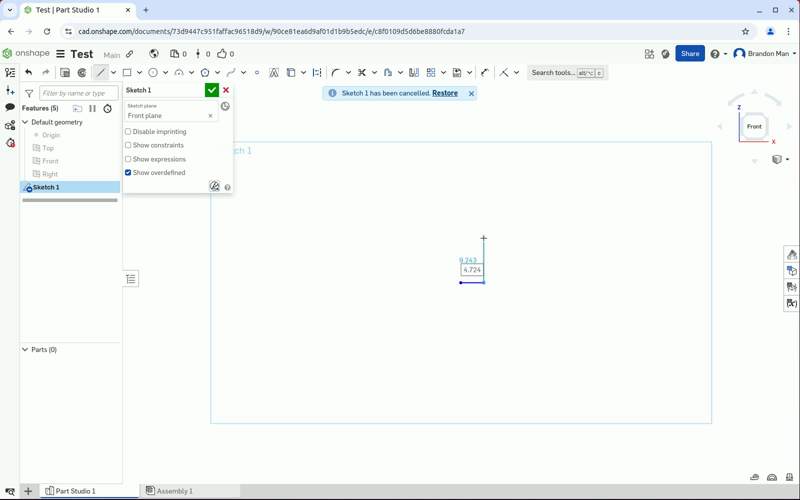
mouse_move(513, 237)
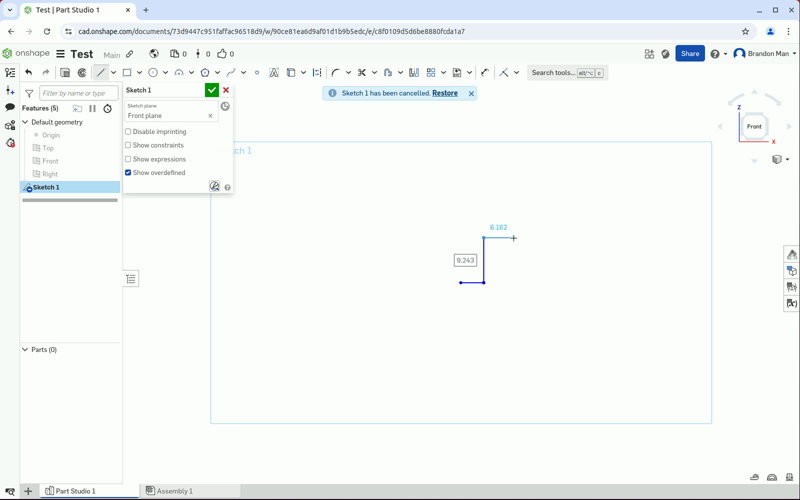
mouse_move(483, 214)
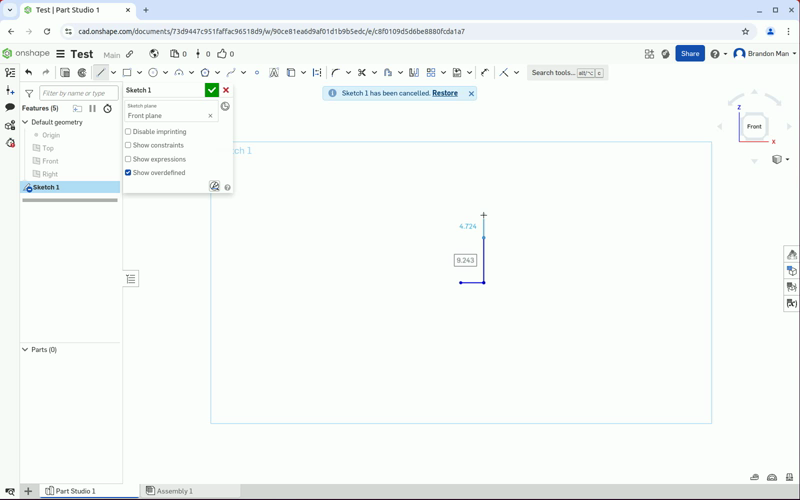
click(483, 214)
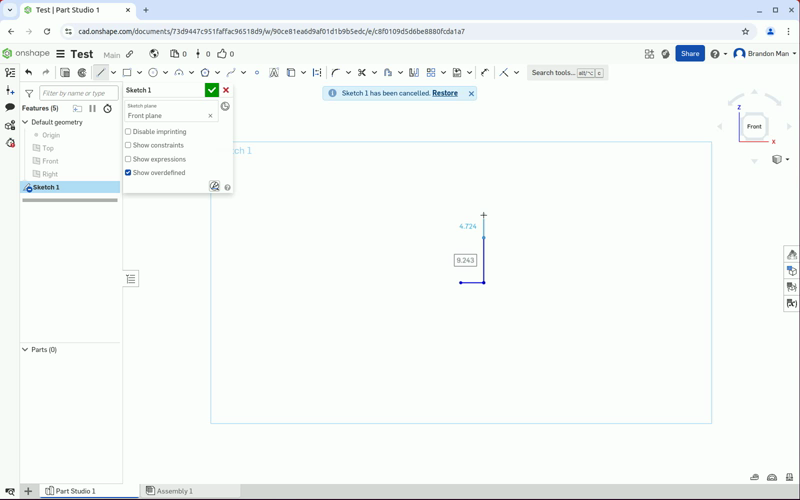
key_up(shift)
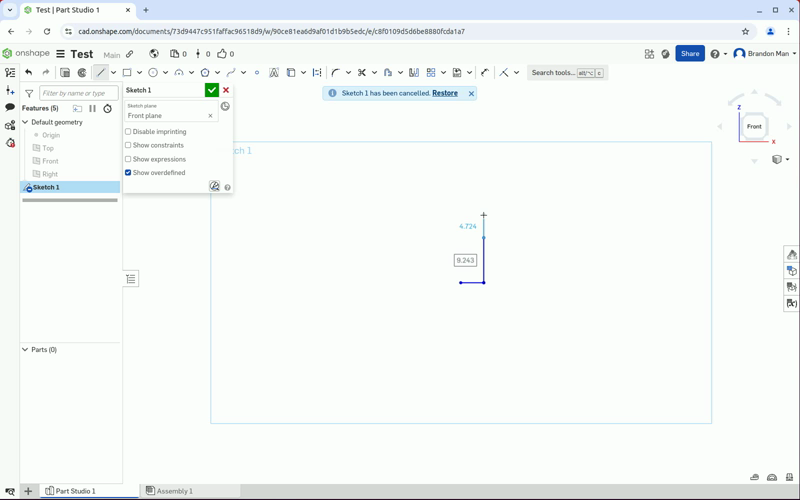
key_down(shift)
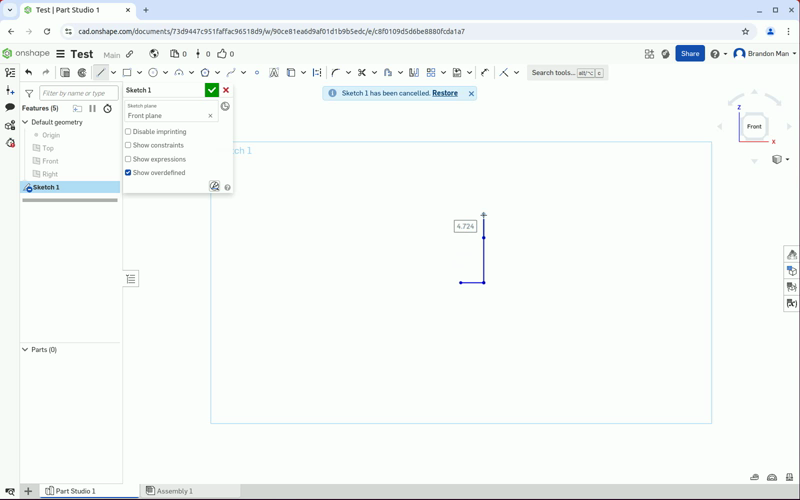
mouse_move(513, 214)
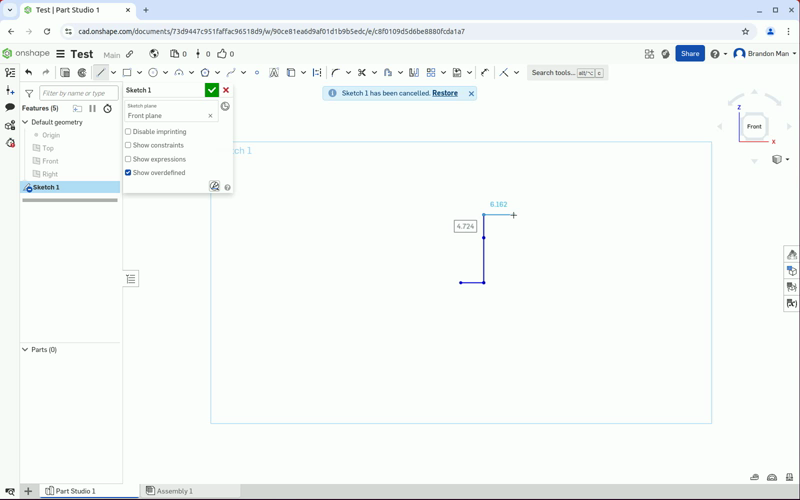
mouse_move(460, 214)
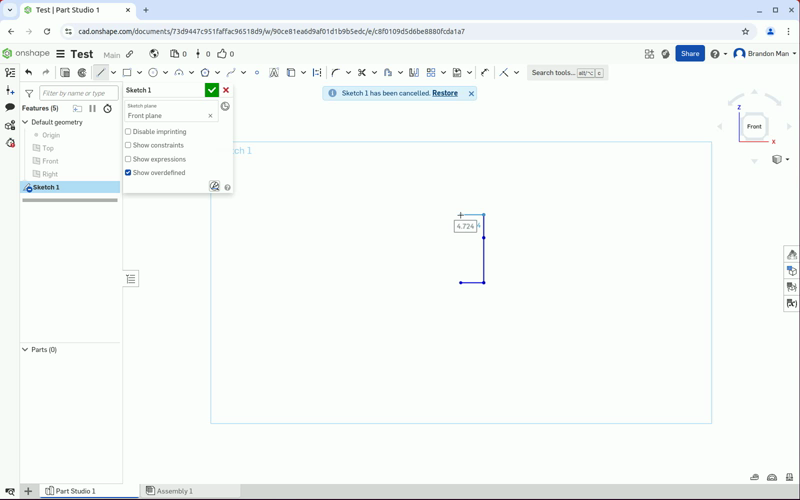
click(460, 214)
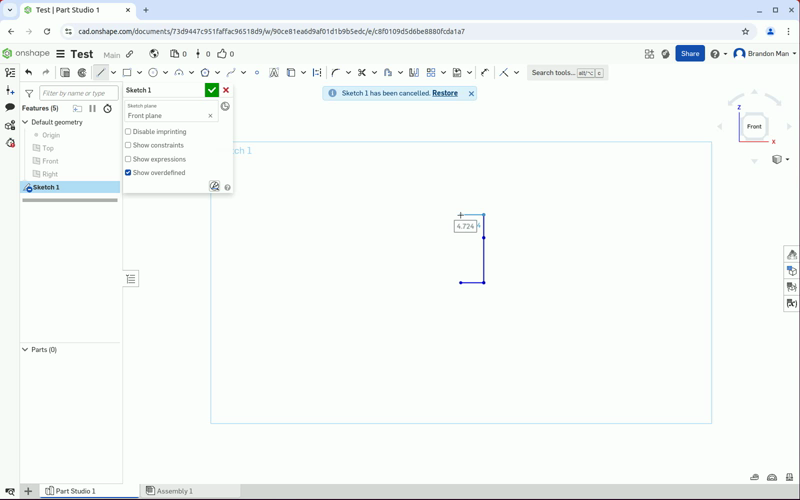
key_up(shift)
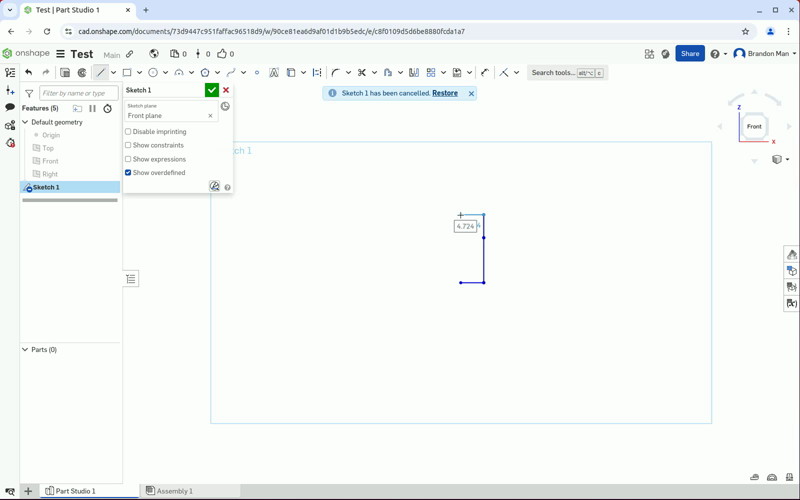
key_down(shift)
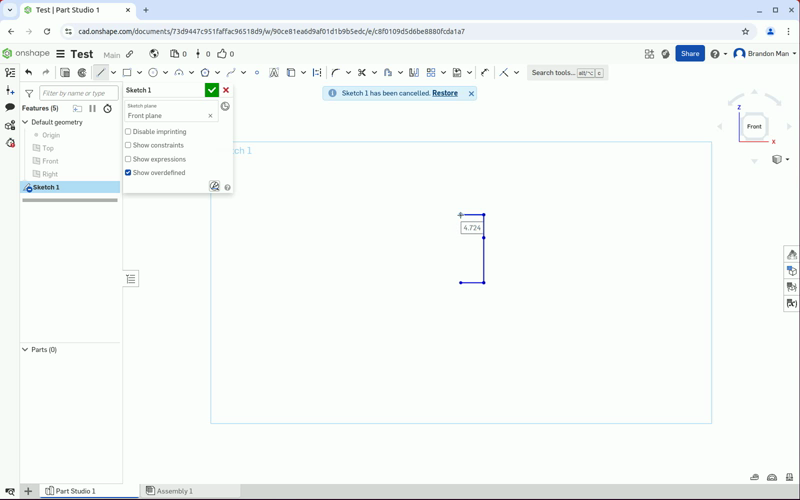
mouse_move(460, 282)
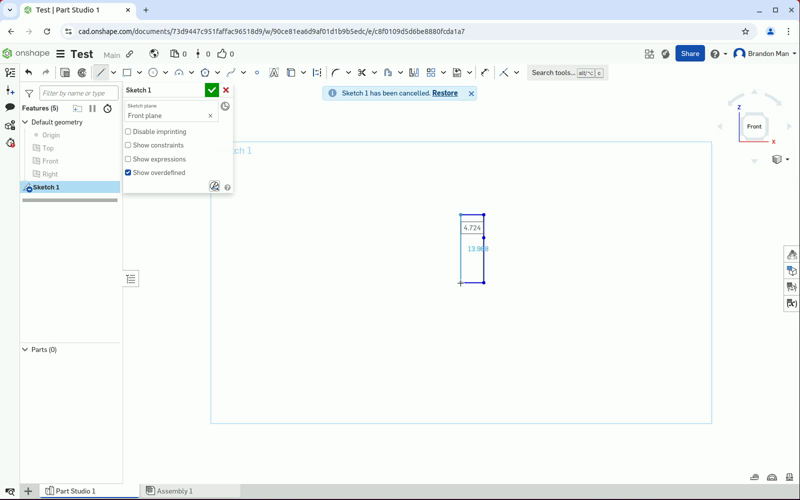
key_up(shift)
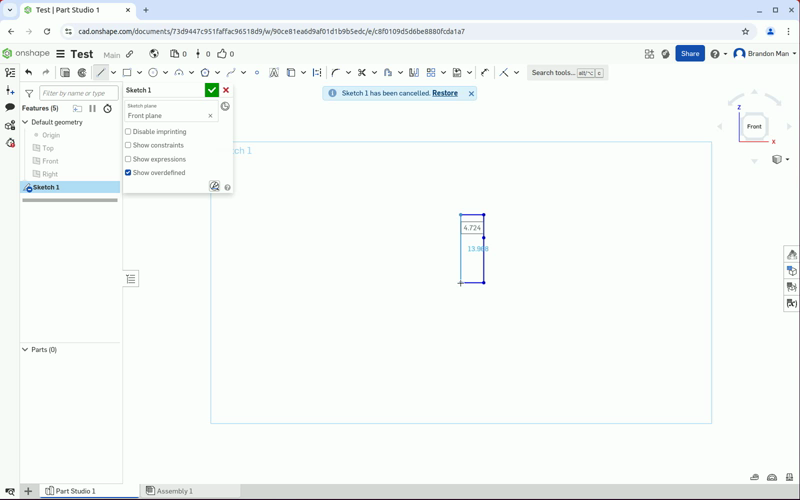
click(460, 282)
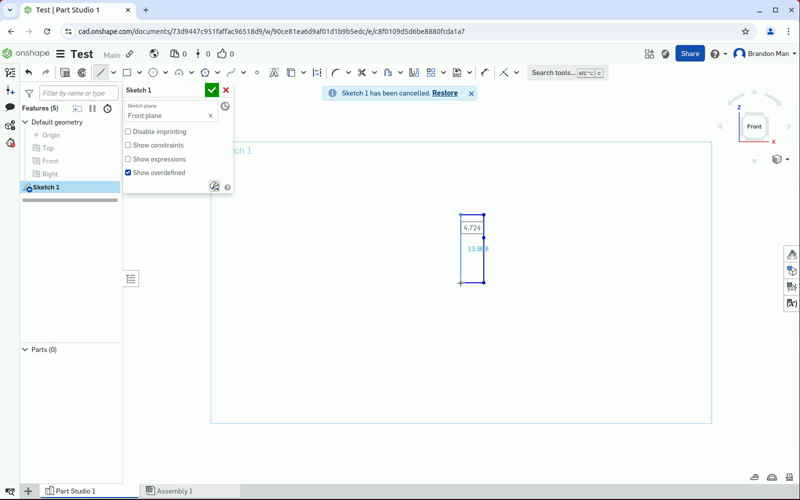
key(esc)
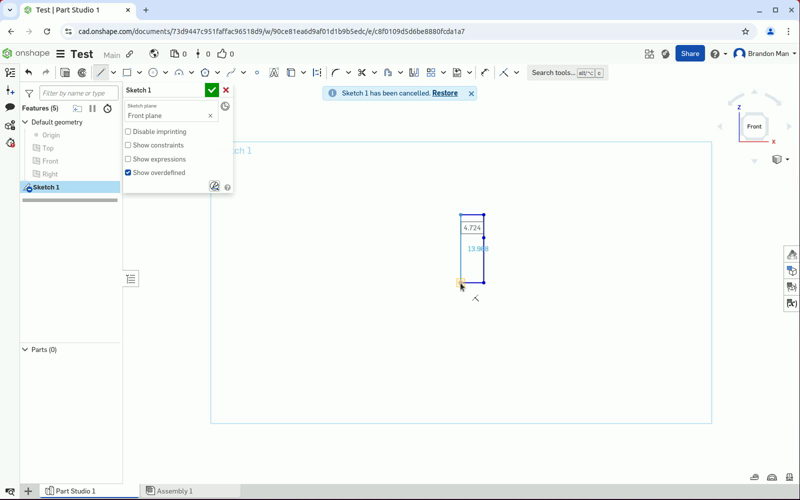
mouse_move(476, 243)
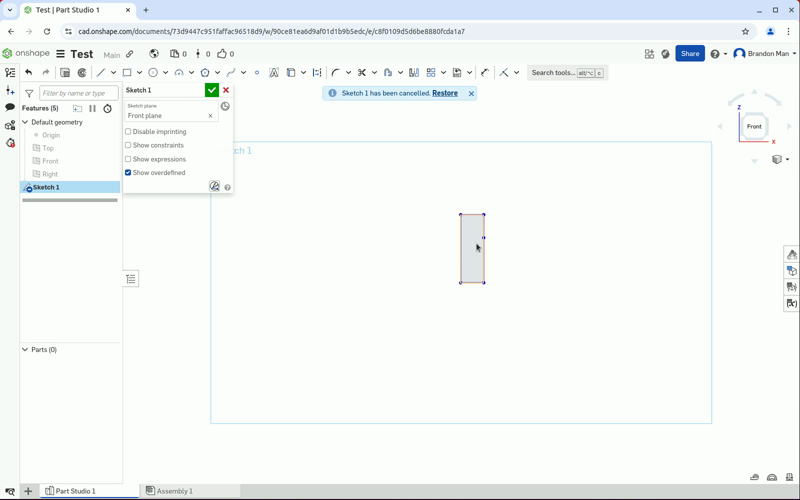
scroll(6)
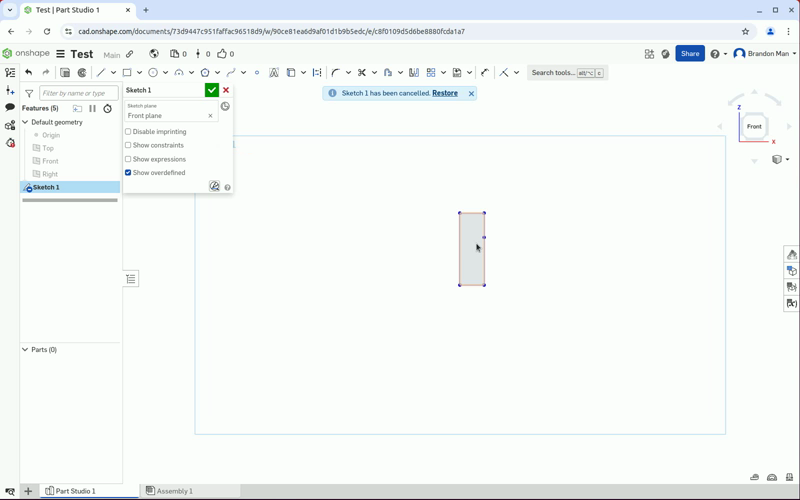
scroll(6)
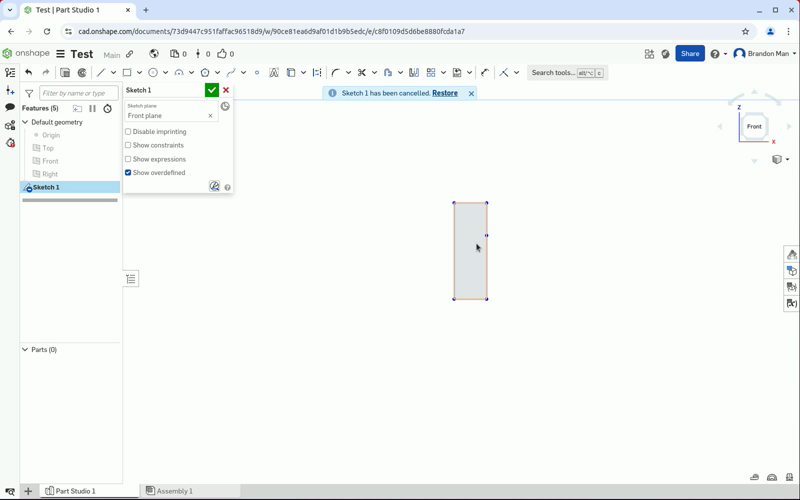
scroll(6)
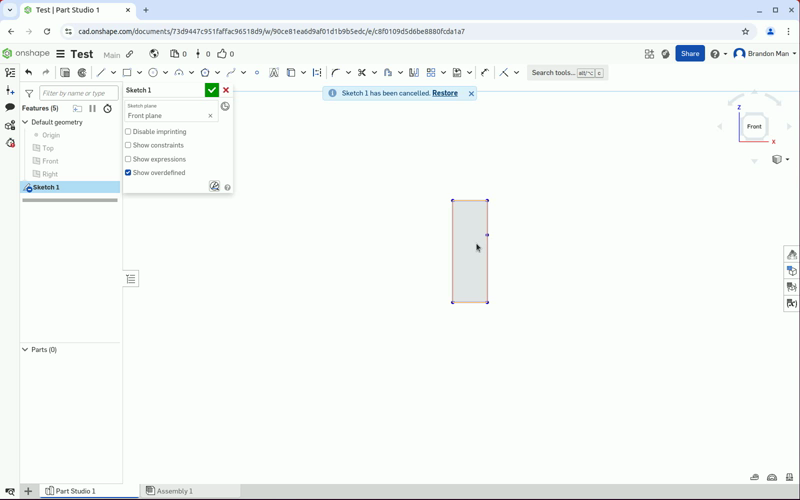
scroll(6)
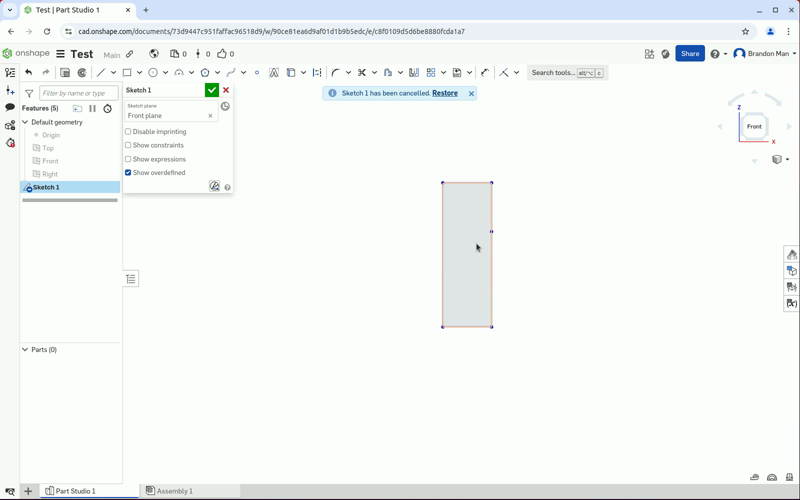
scroll(6)
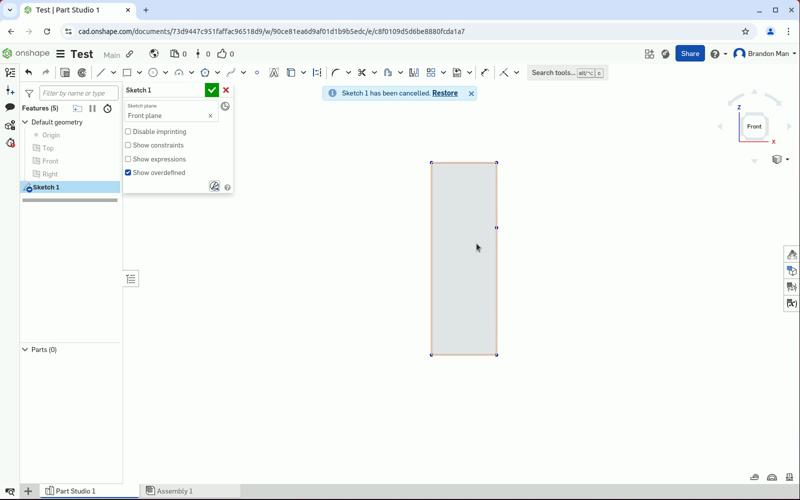
scroll(6)
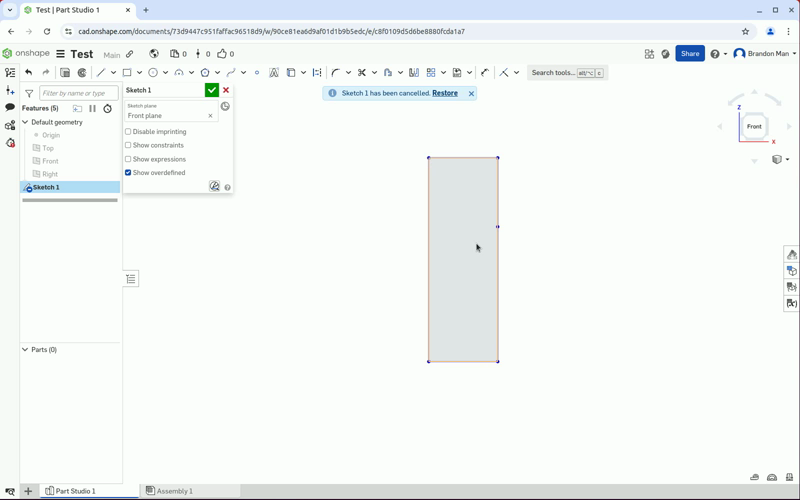
scroll(6)
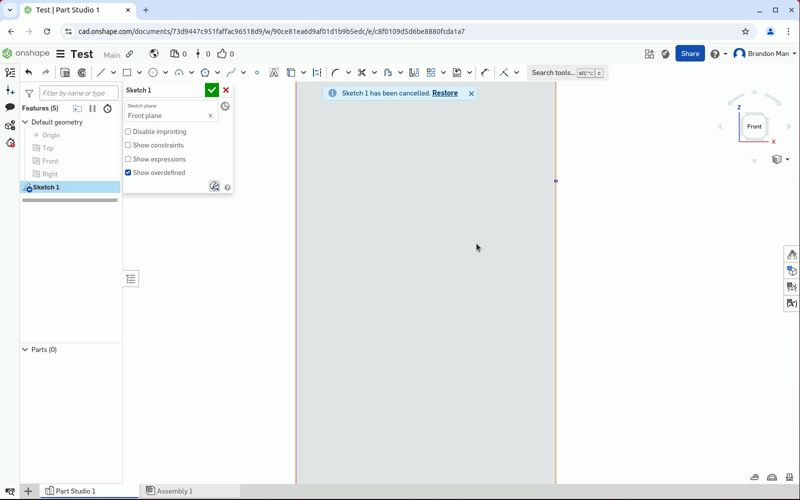
click(476, 243)
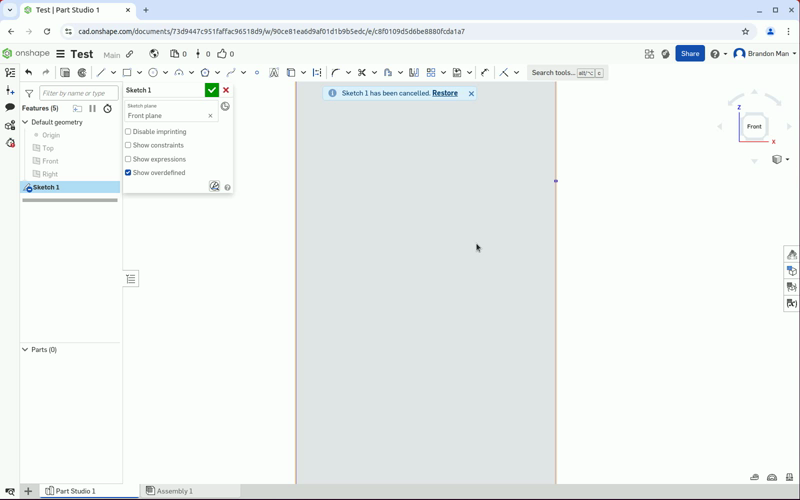
scroll(-6)
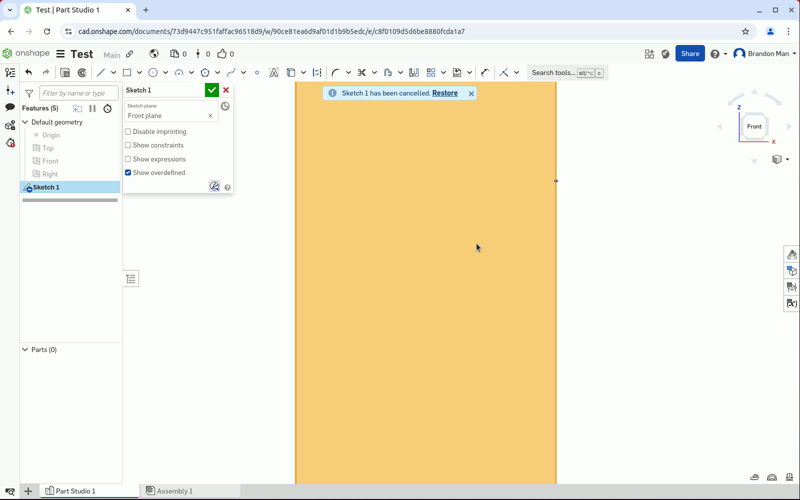
scroll(-6)
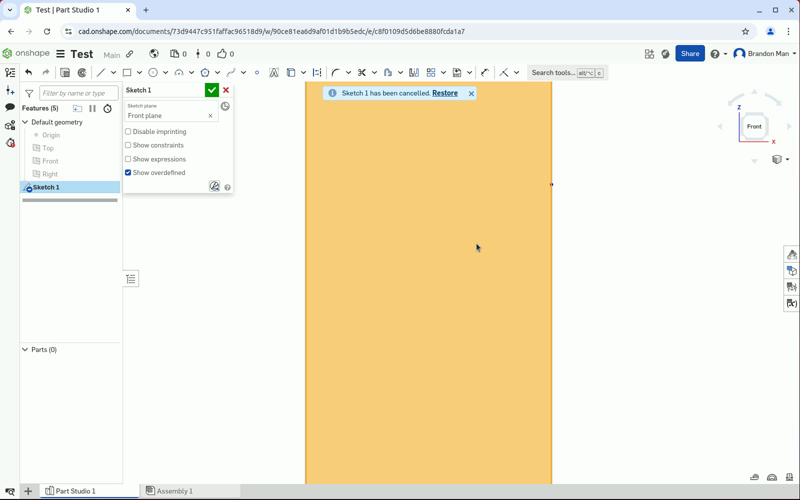
scroll(-6)
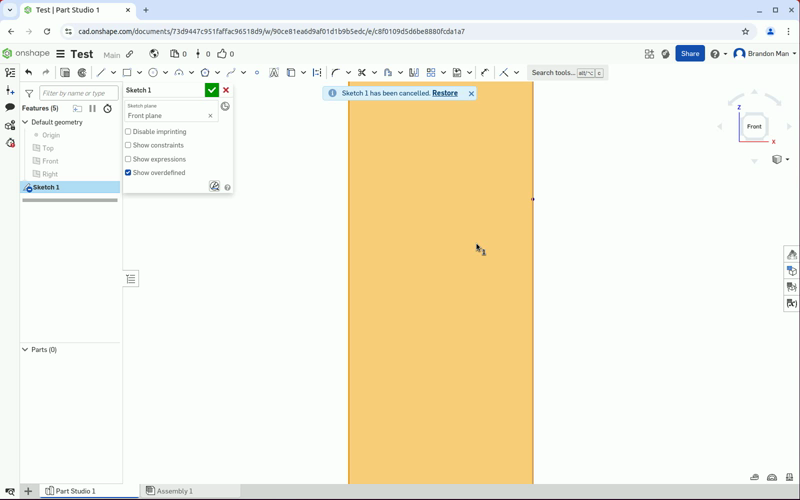
scroll(-6)
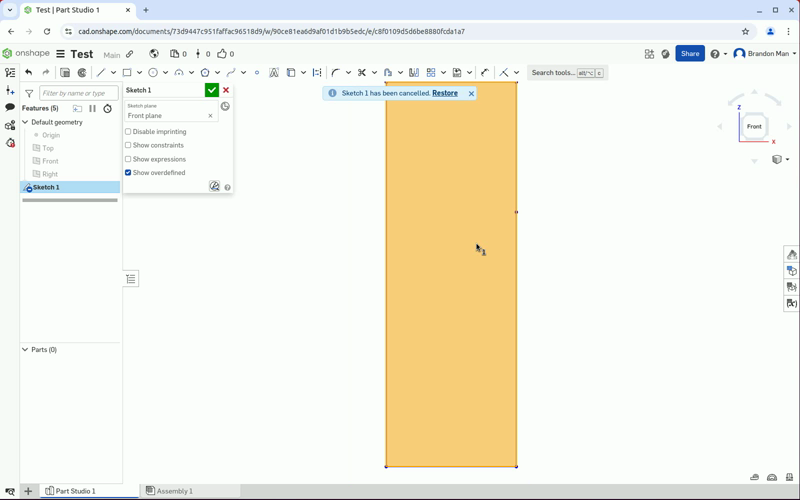
scroll(-6)
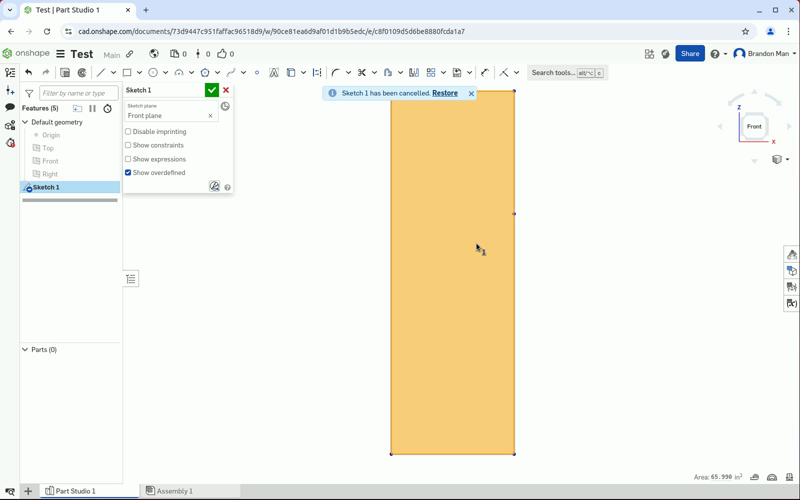
scroll(-6)
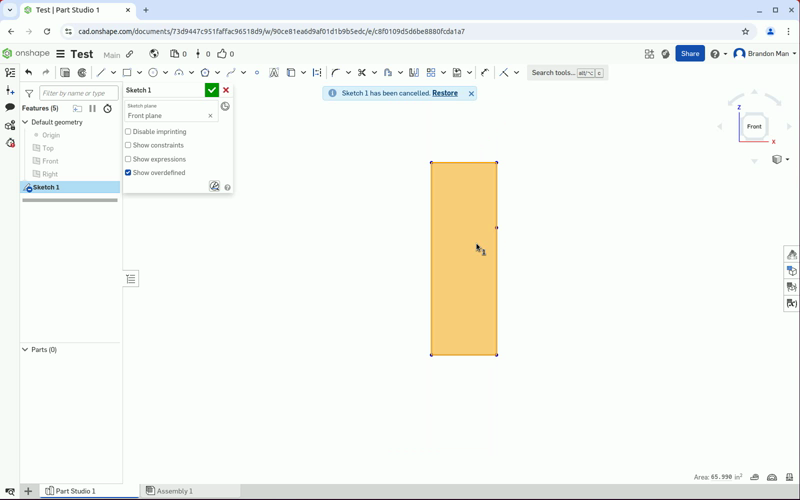
scroll(-6)
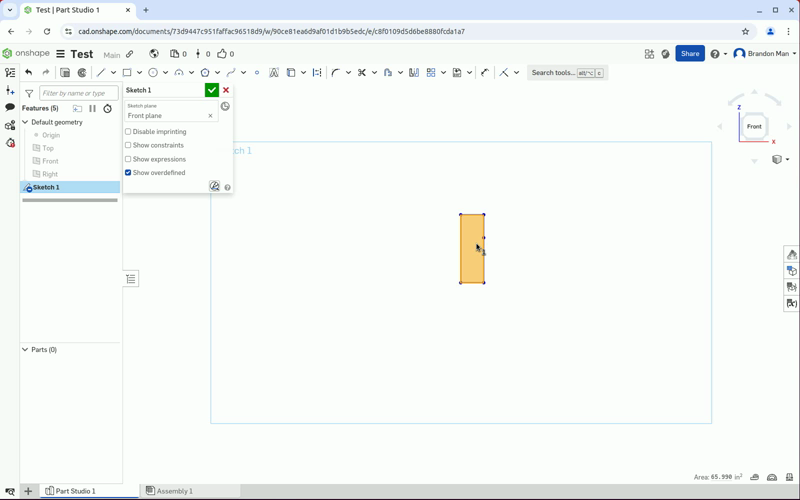
mouse_move(73, 352)
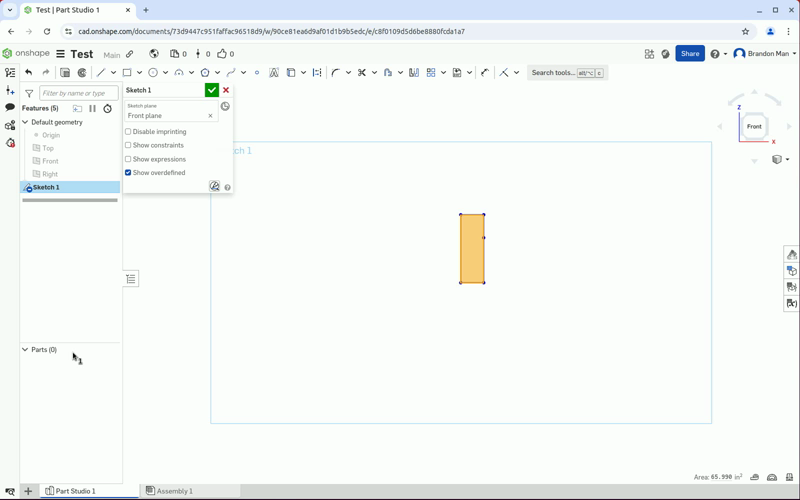
key(shift+y)
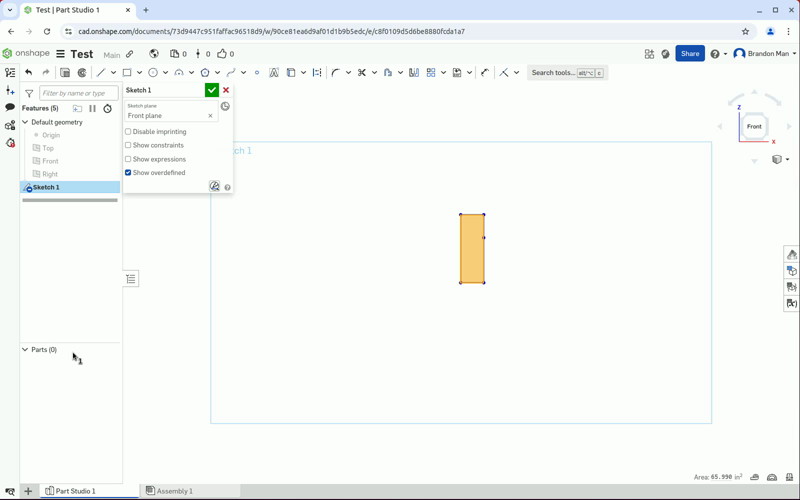
key(shift+e)
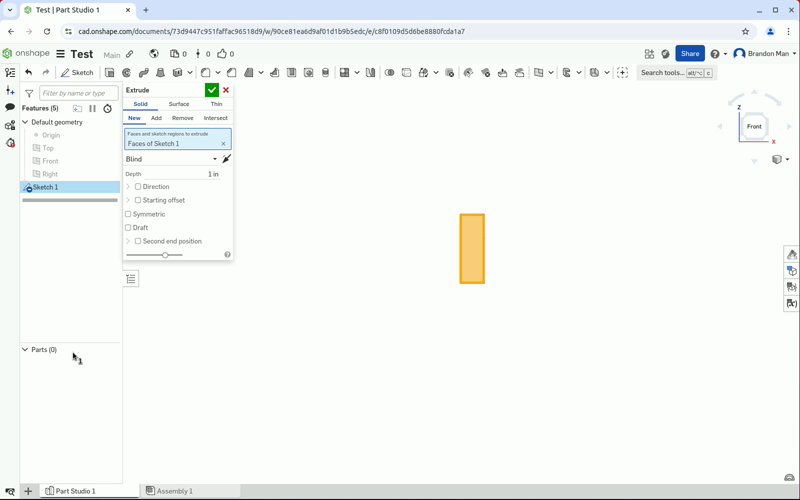
mouse_move(143, 106)
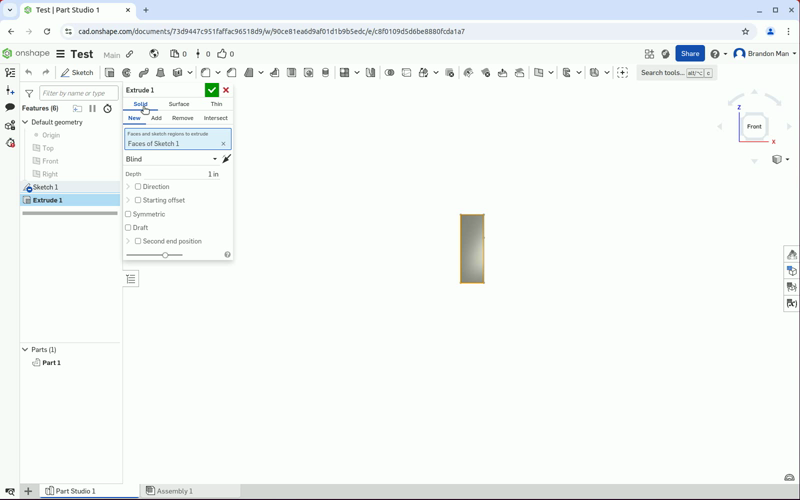
click(143, 106)
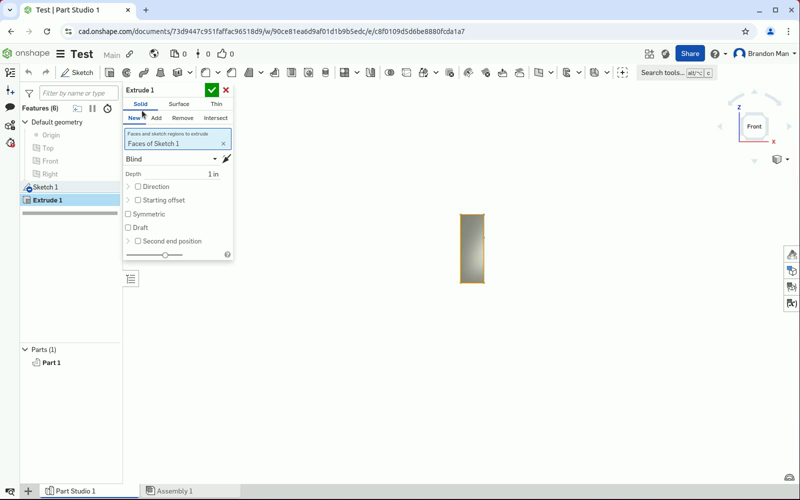
mouse_move(137, 120)
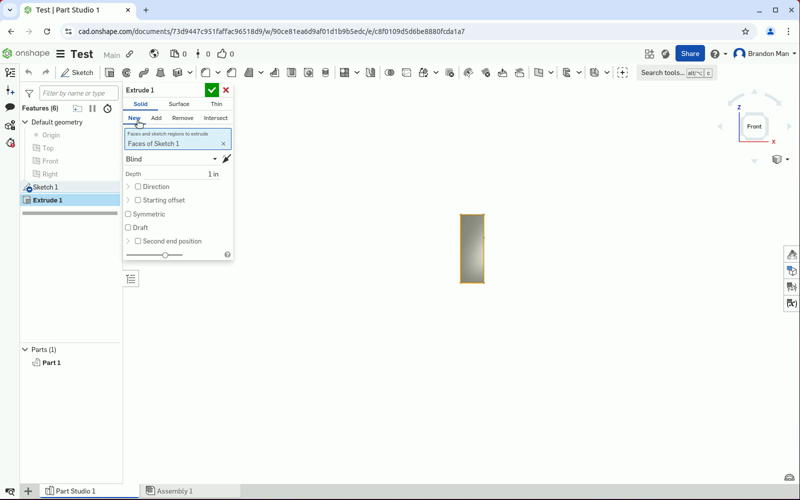
click(137, 120)
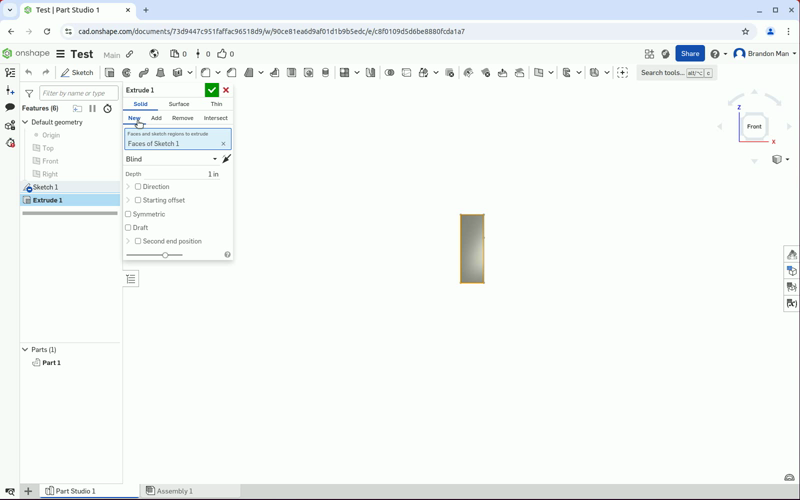
key(tab, 4)
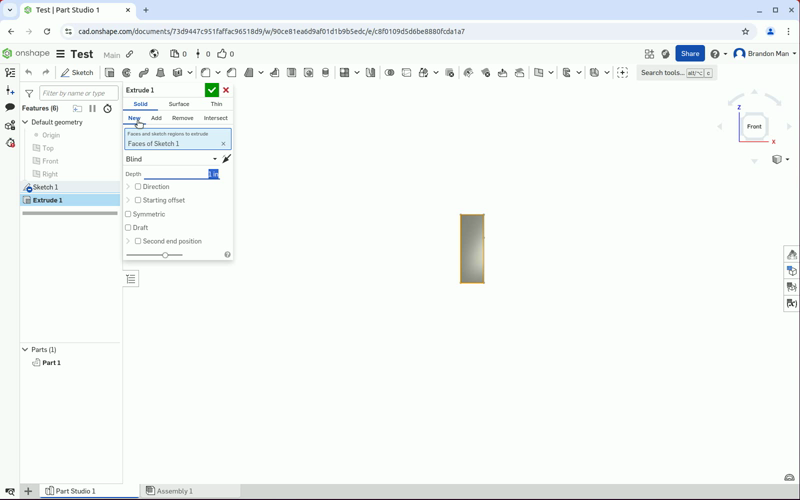
text(9.148)
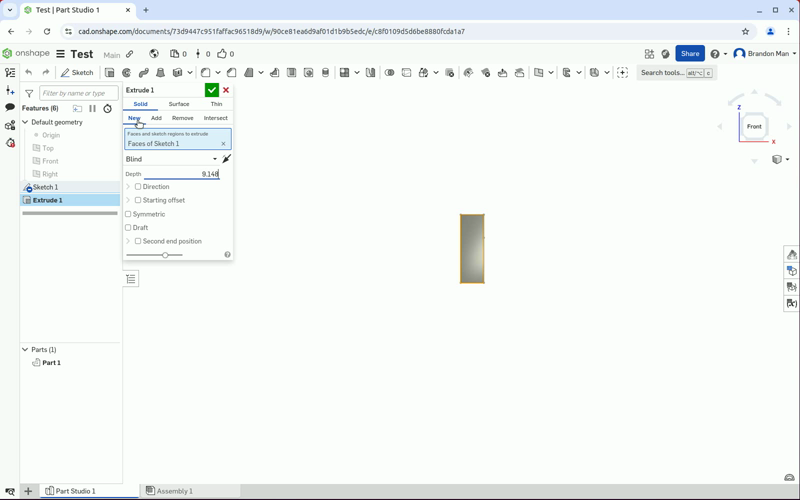
key(tab, 3)
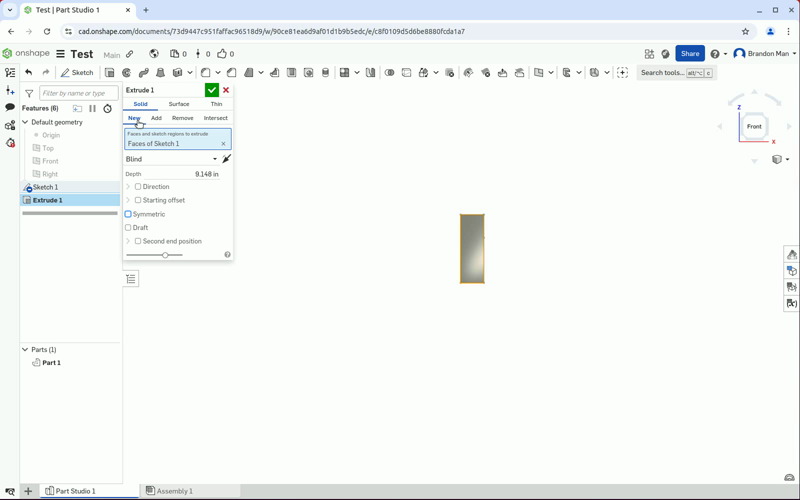
key(space)
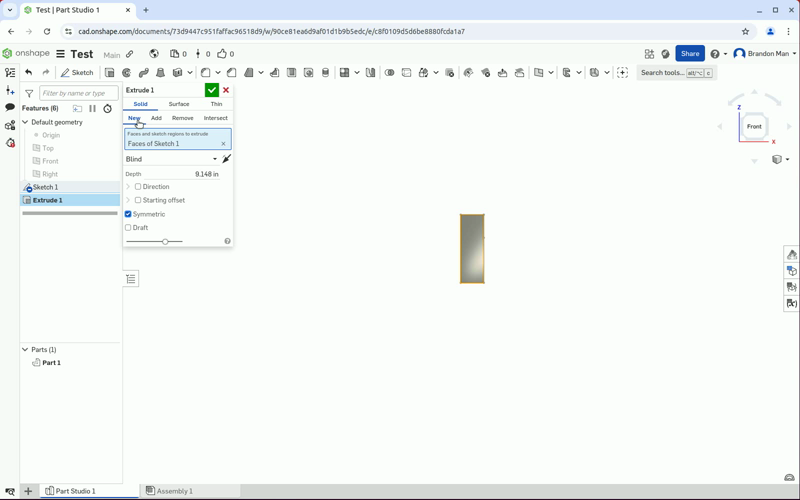
key(enter)
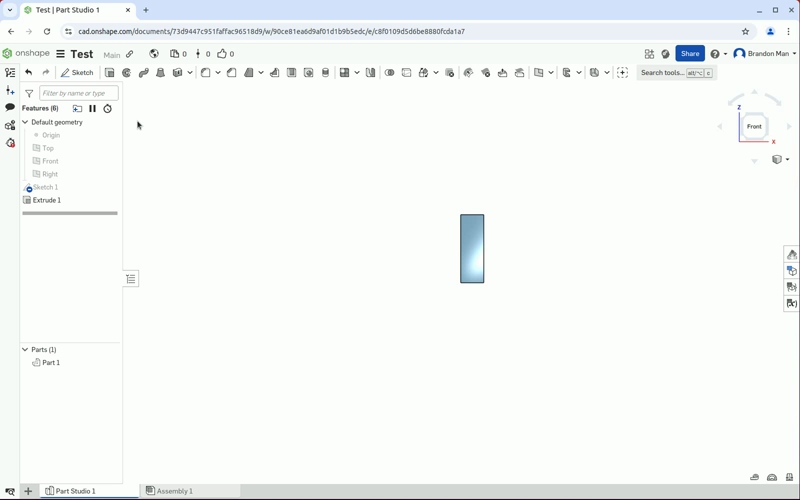
key(shift+h)
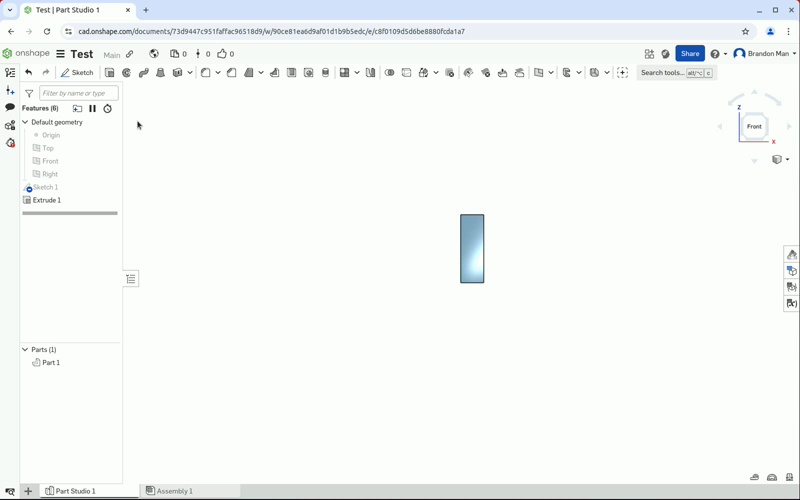
key(shift+h)
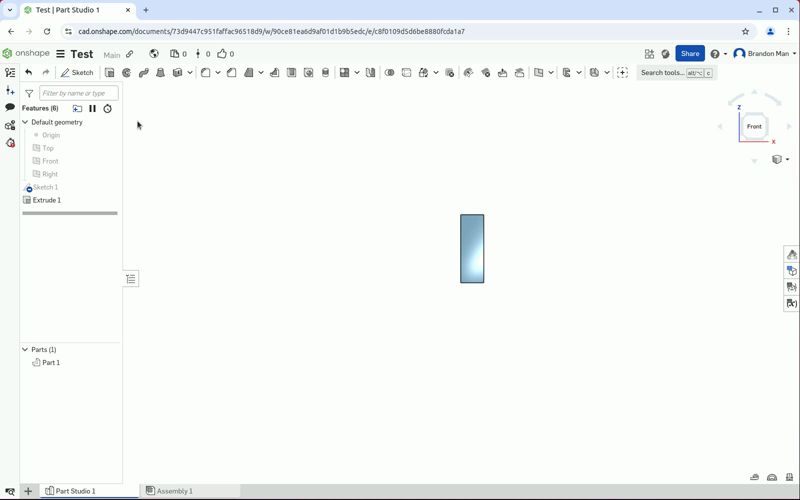
mouse_move(73, 189)
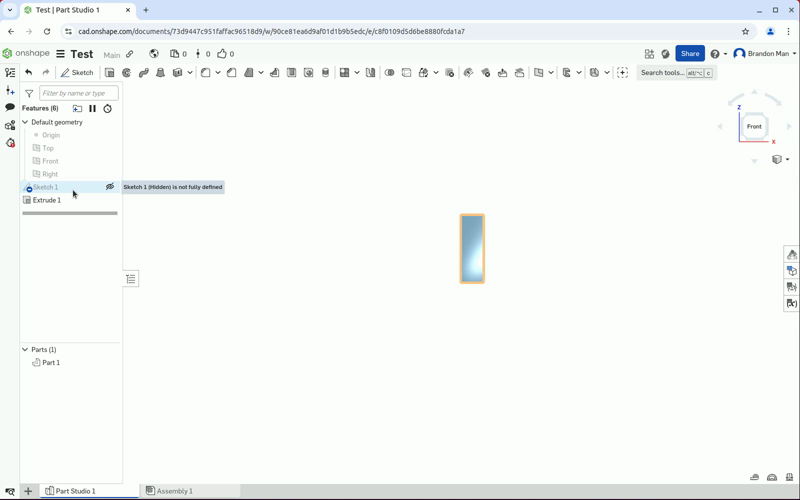
click(73, 189)
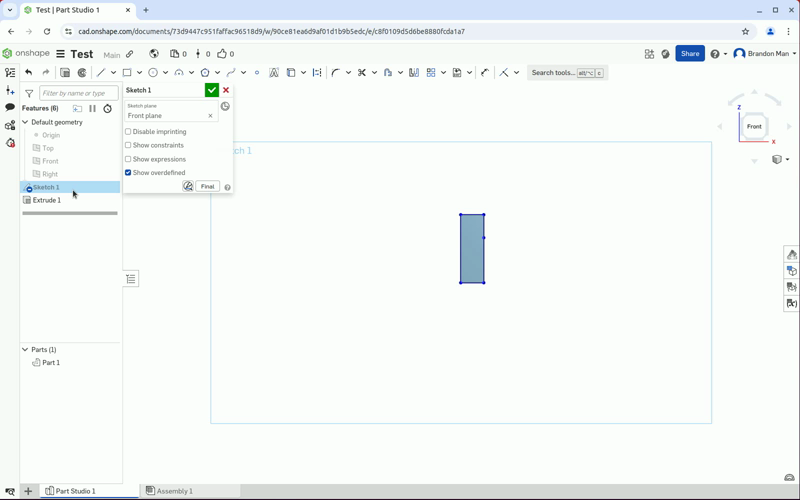
mouse_move(229, 92)
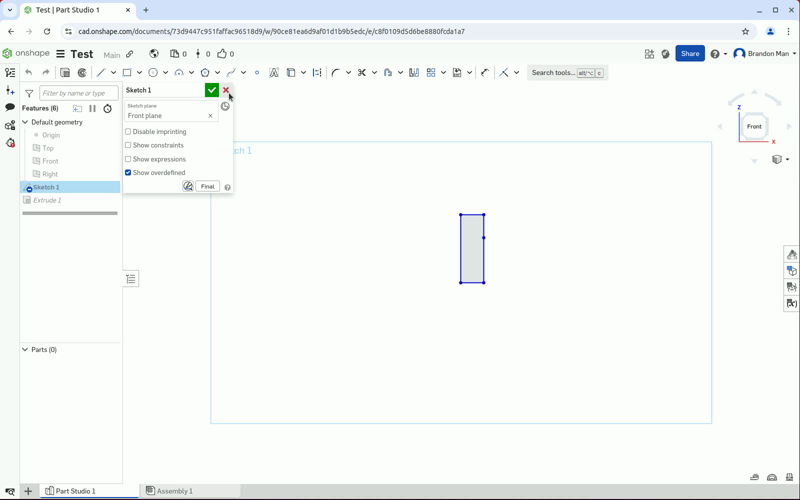
click(229, 92)
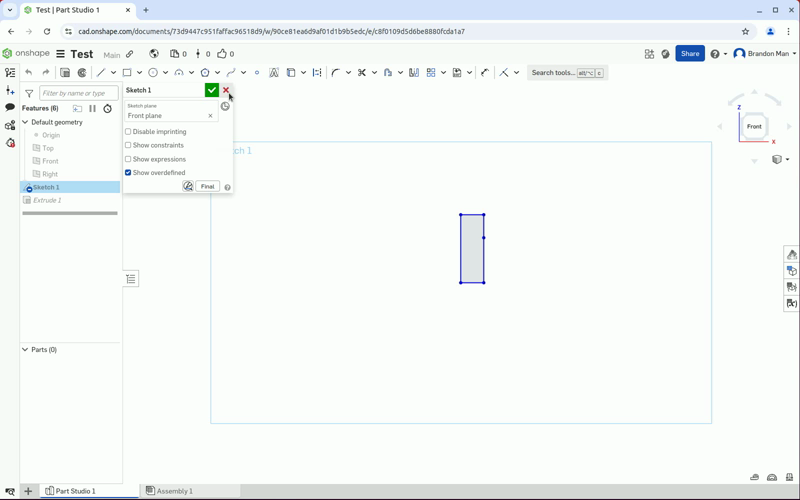
key(shift+s)
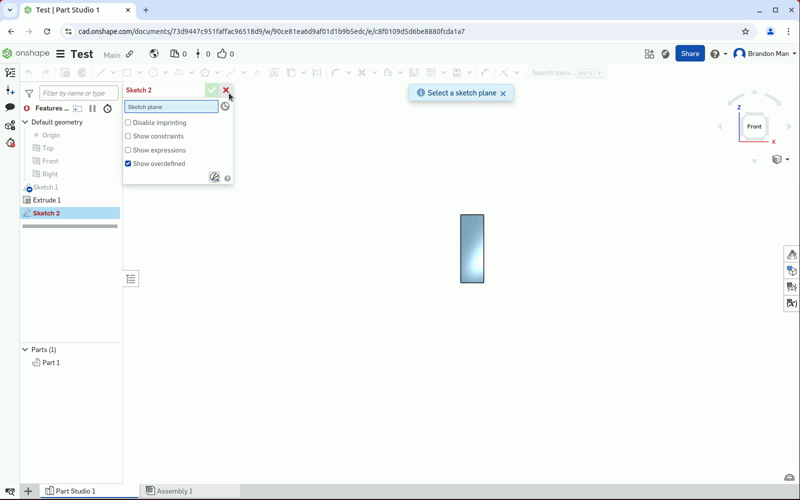
mouse_move(73, 163)
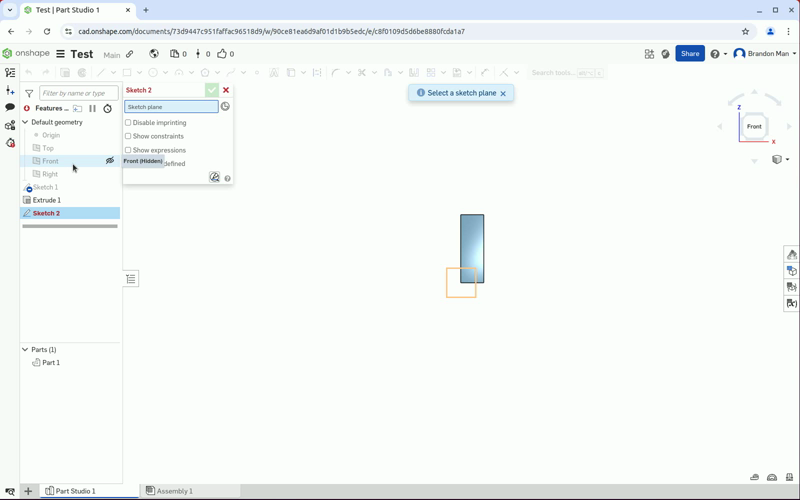
click(73, 163)
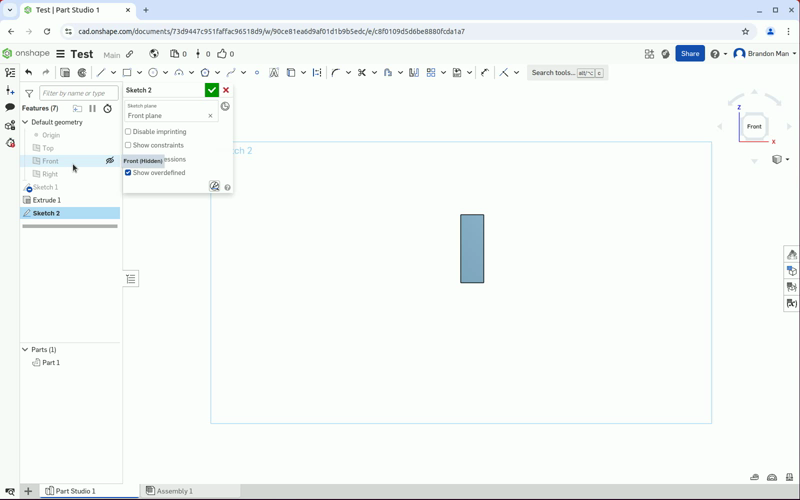
mouse_move(73, 352)
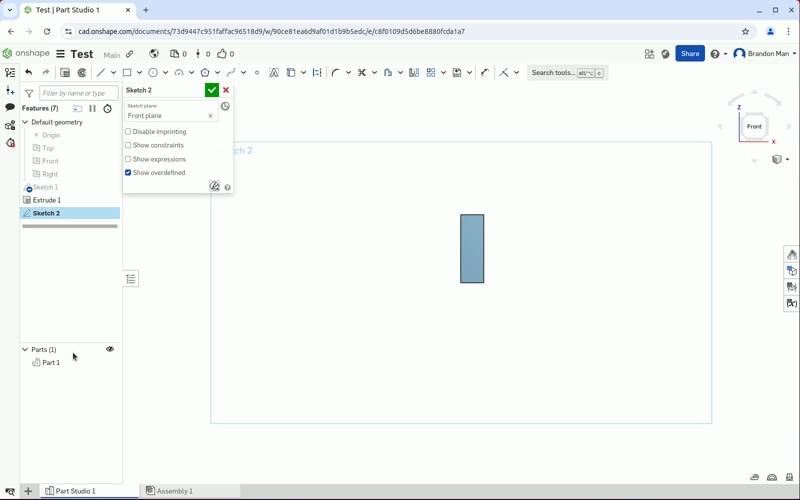
key(y)
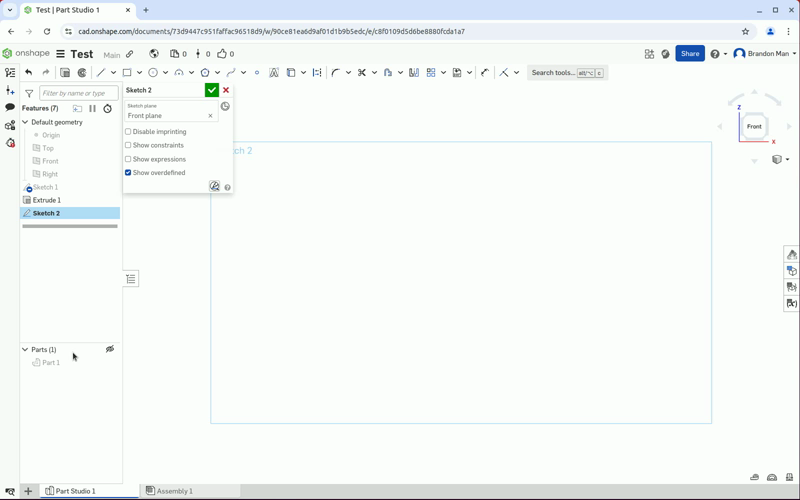
key(l)
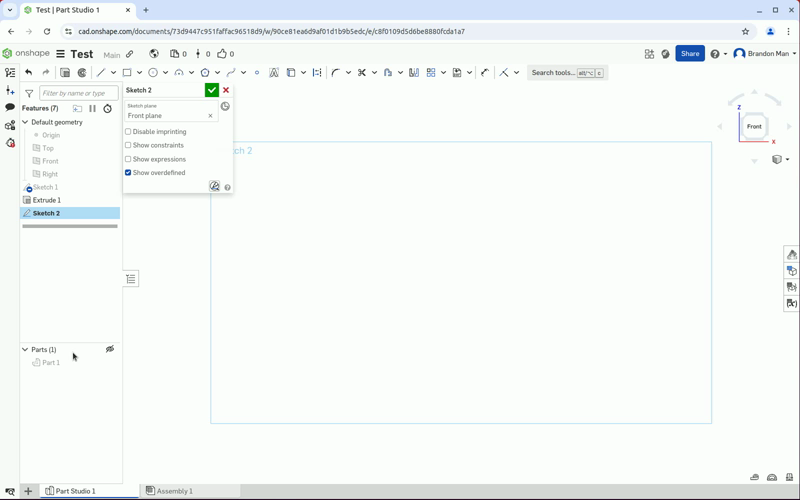
key_down(shift)
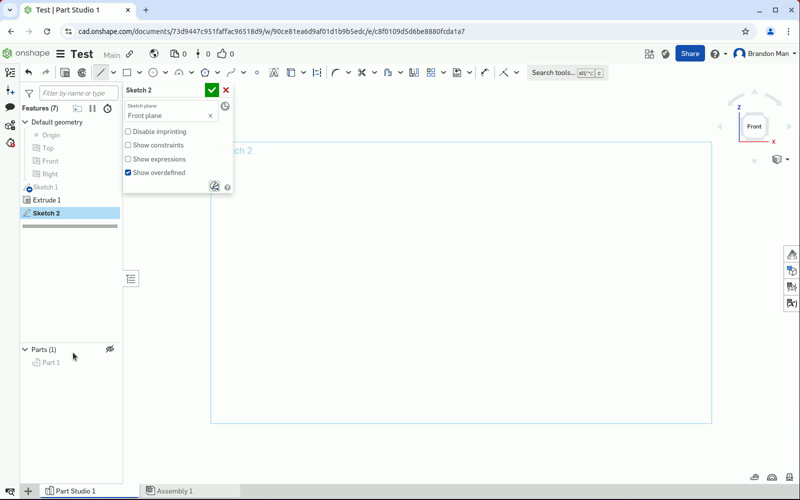
mouse_move(483, 282)
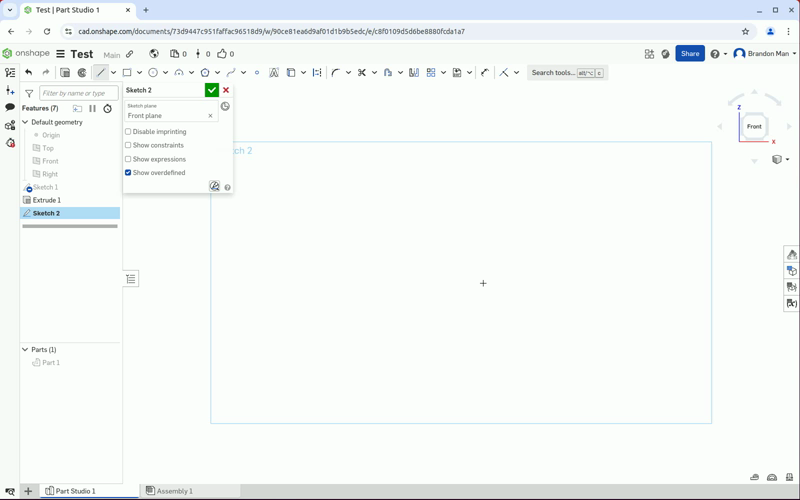
click(483, 282)
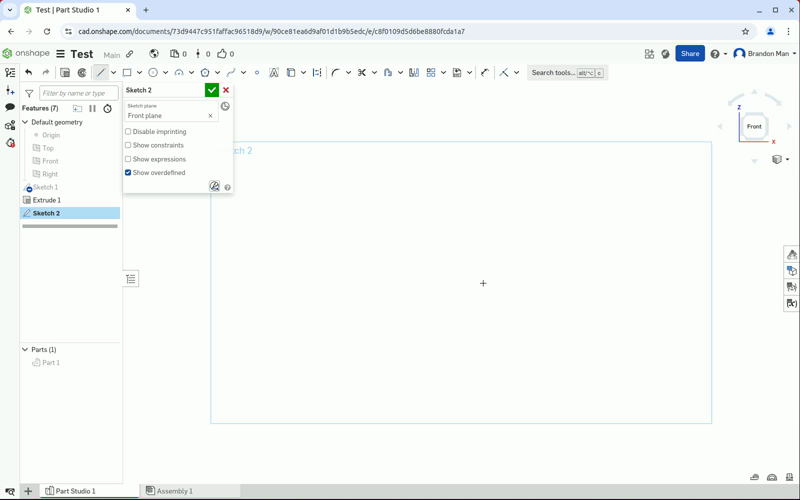
key_up(shift)
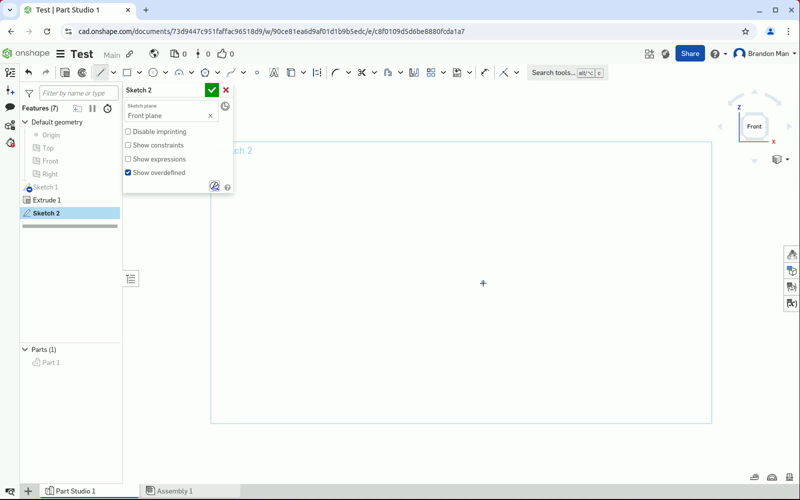
key_down(shift)
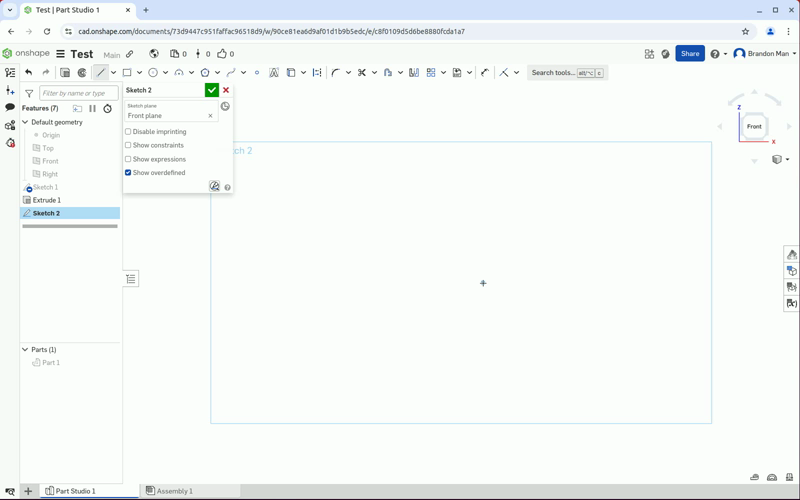
mouse_move(513, 282)
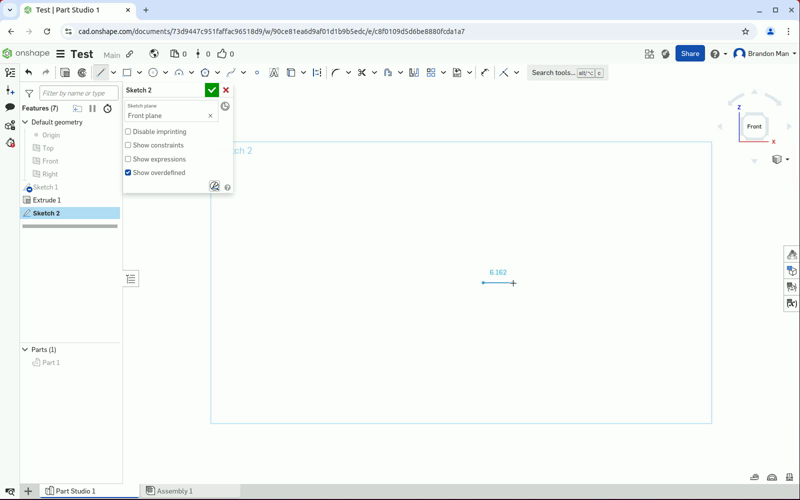
mouse_move(498, 282)
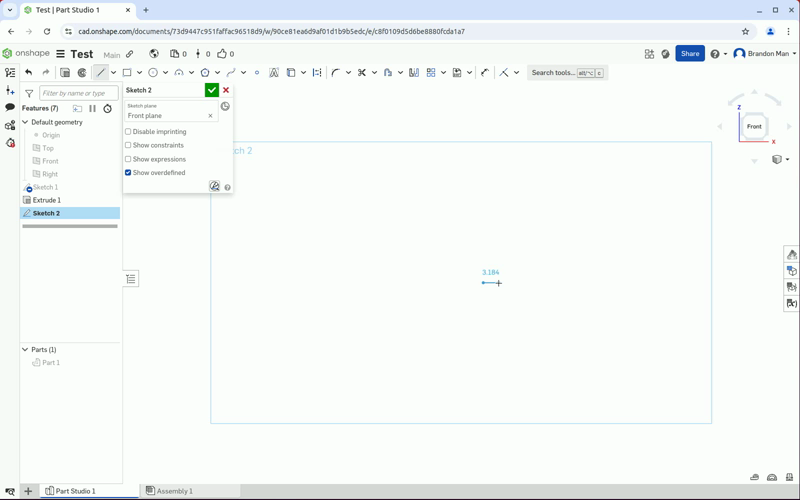
click(498, 282)
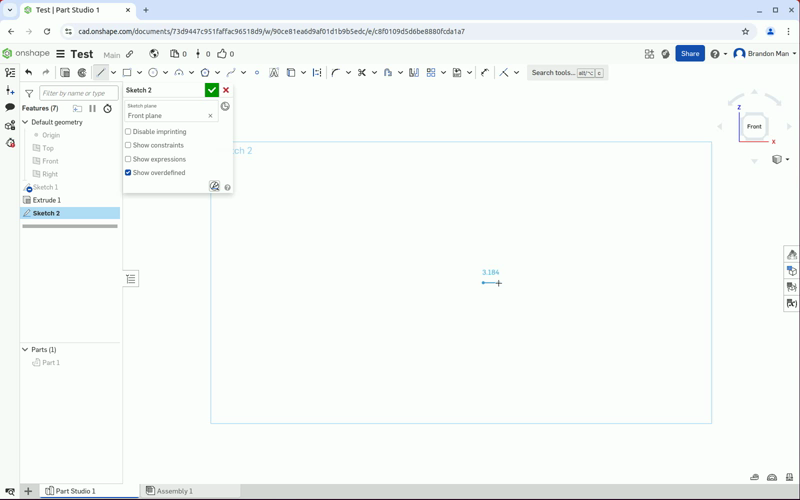
key_up(shift)
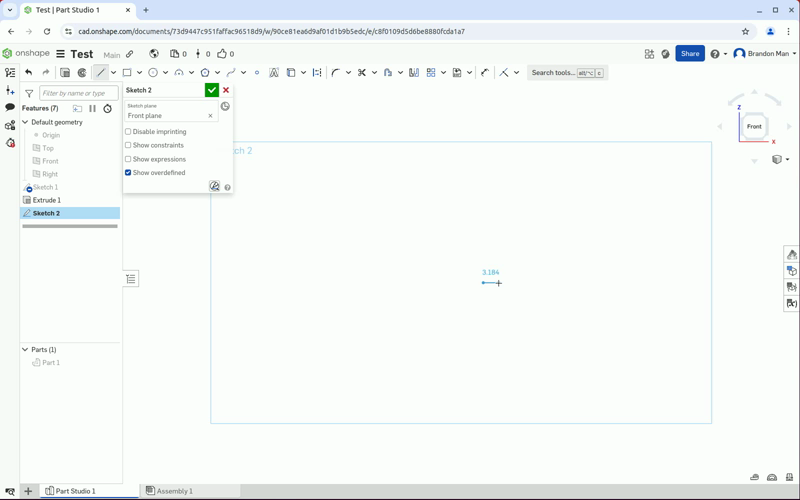
key_down(shift)
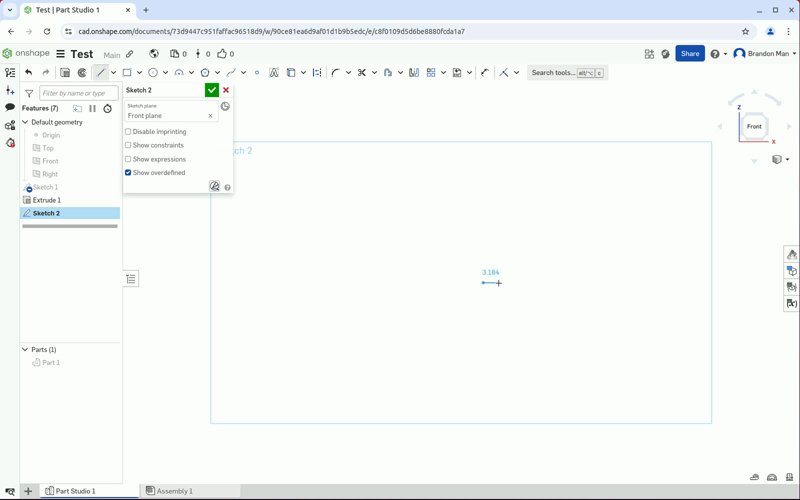
mouse_move(528, 282)
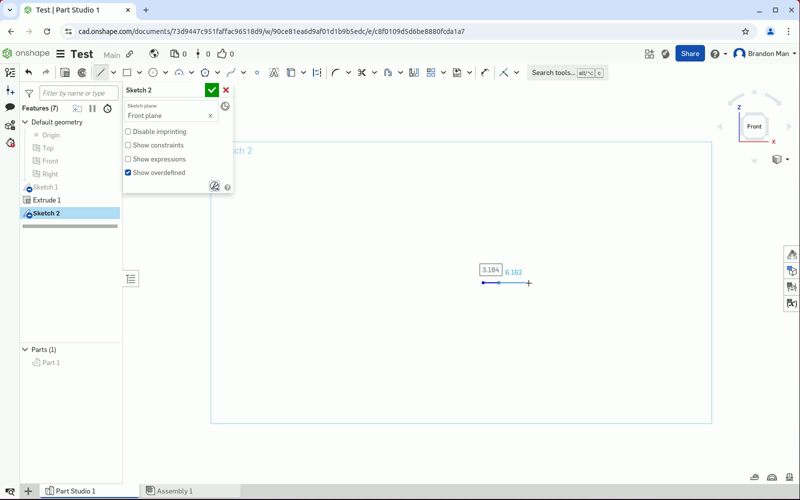
mouse_move(498, 237)
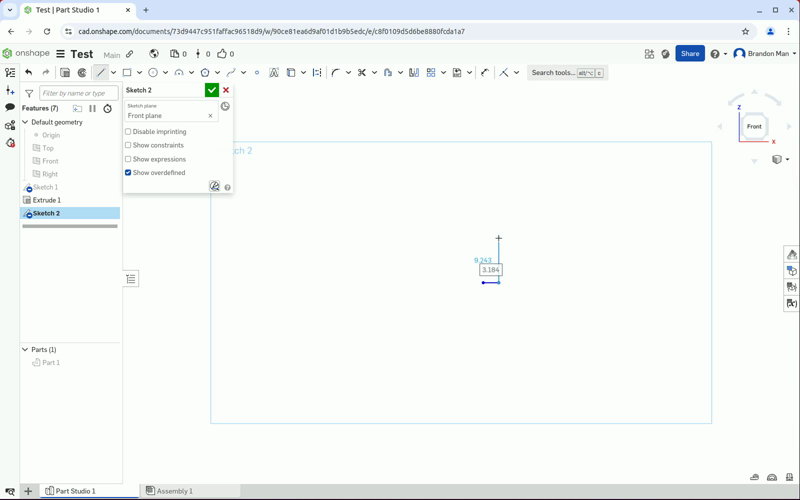
click(498, 237)
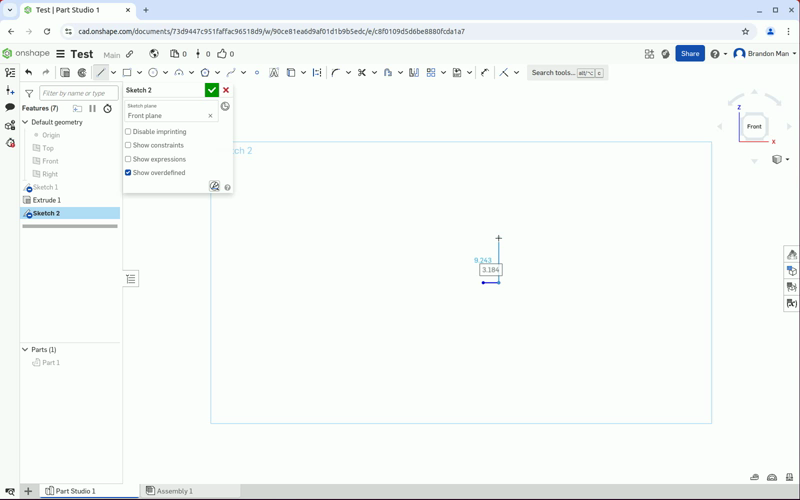
key_up(shift)
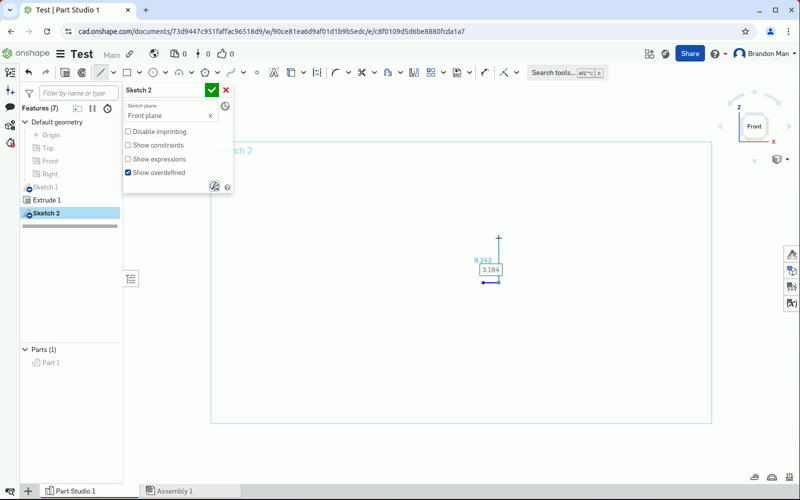
key_down(shift)
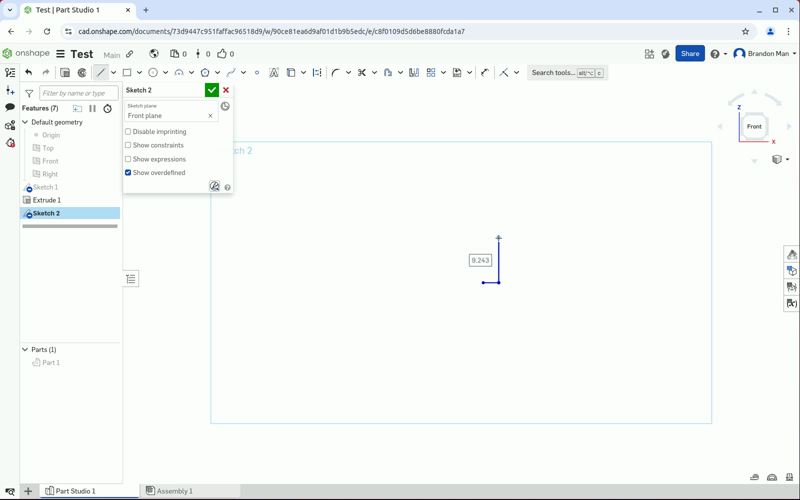
mouse_move(528, 237)
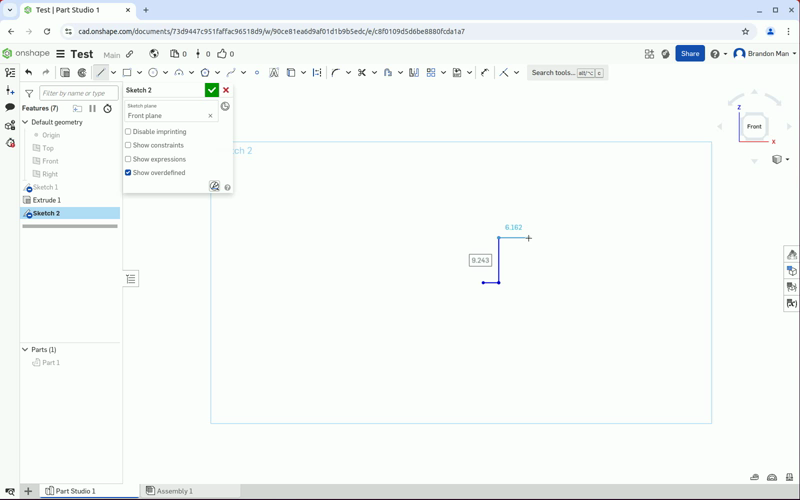
mouse_move(483, 237)
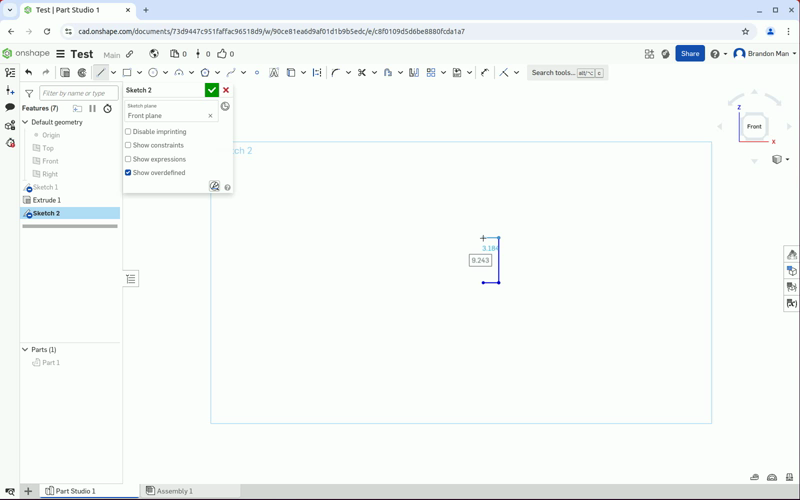
click(483, 237)
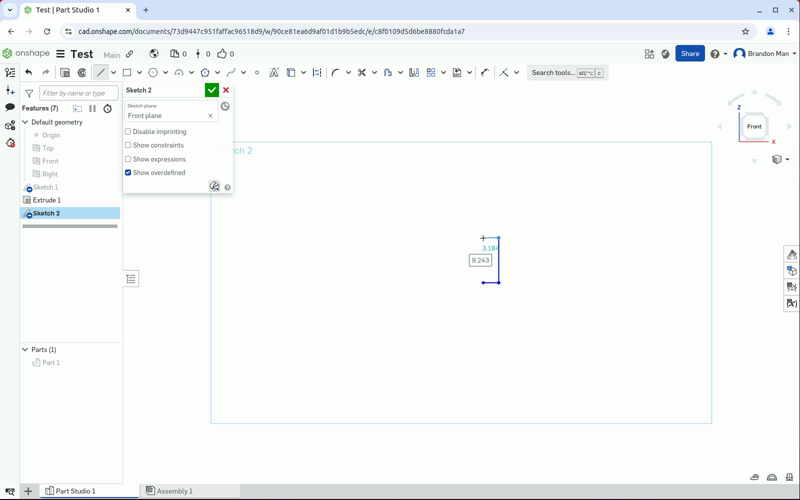
key_up(shift)
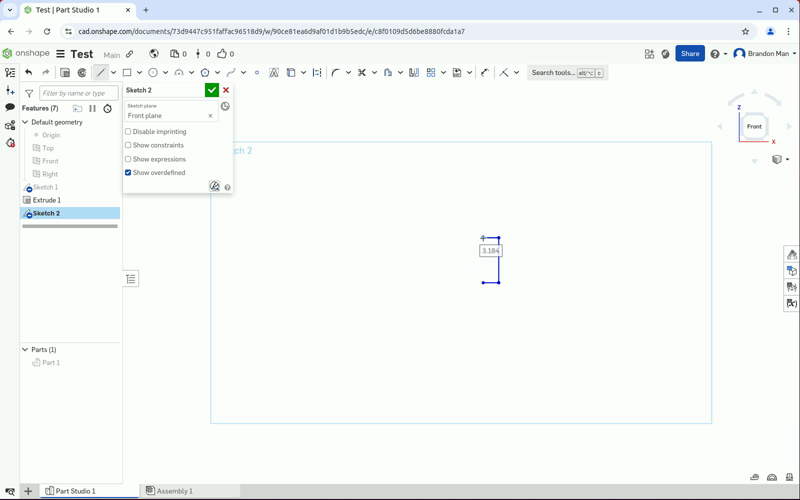
mouse_move(513, 237)
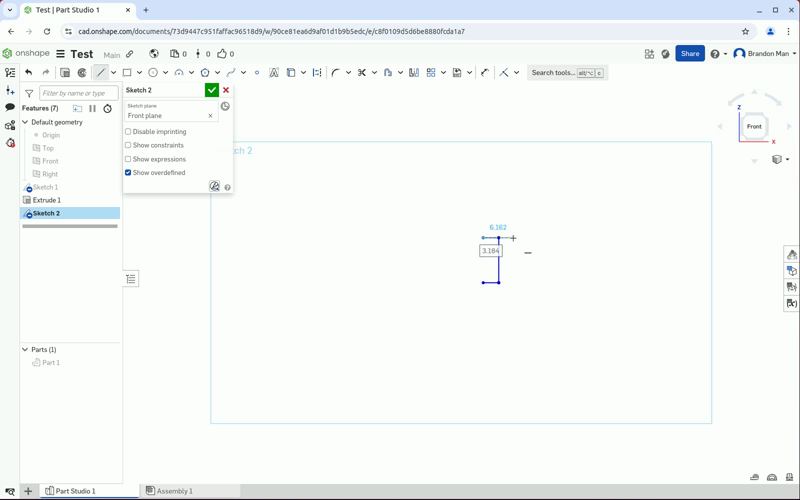
key_down(shift)
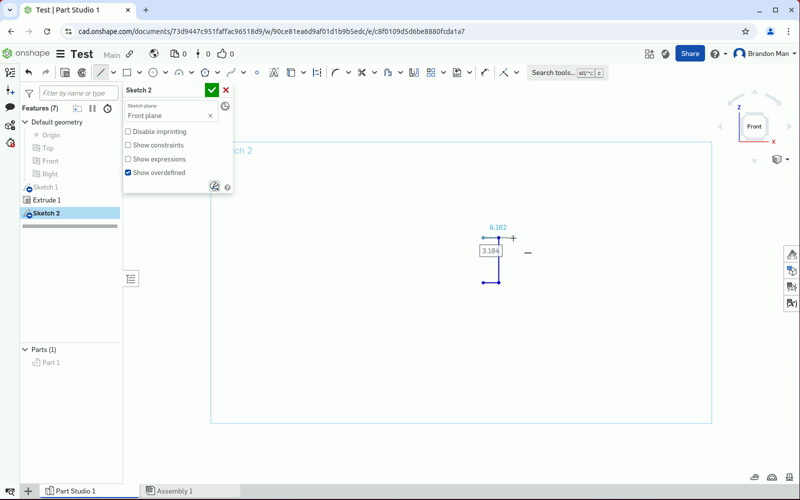
mouse_move(483, 282)
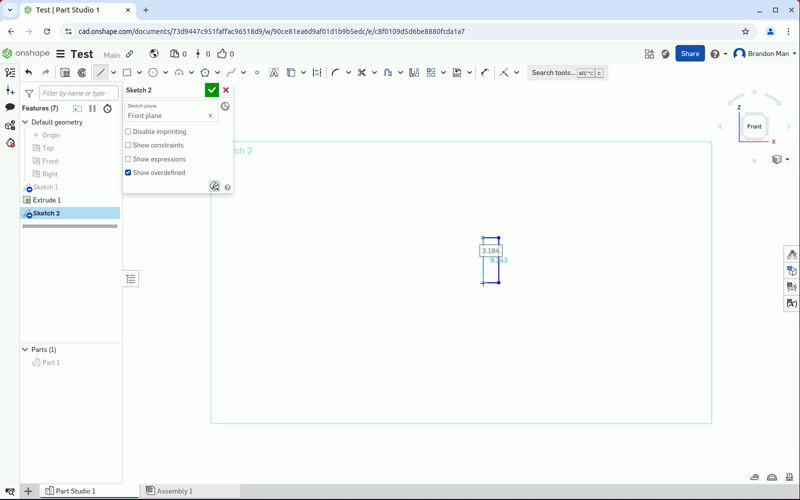
key_up(shift)
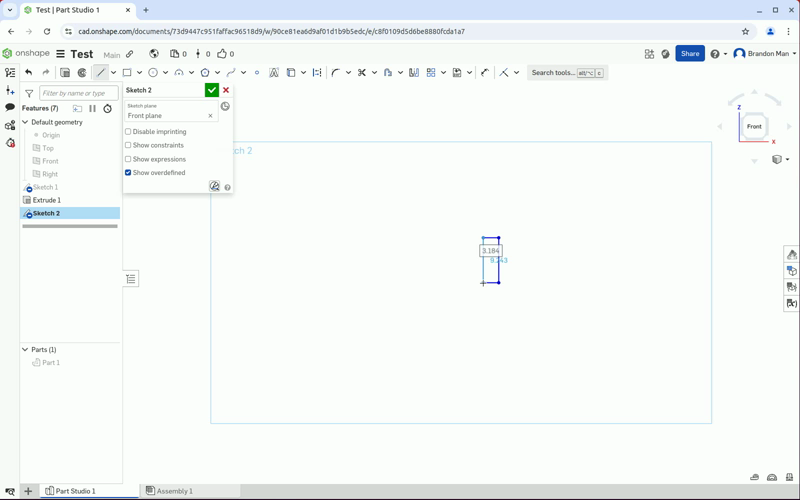
click(483, 282)
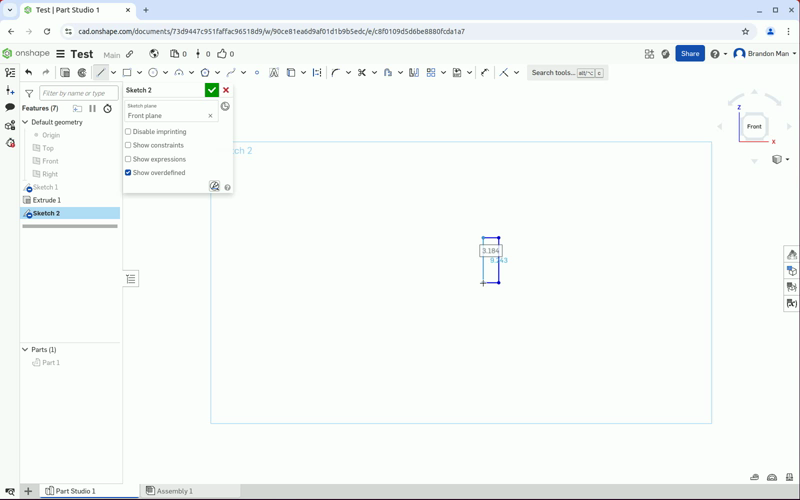
key(esc)
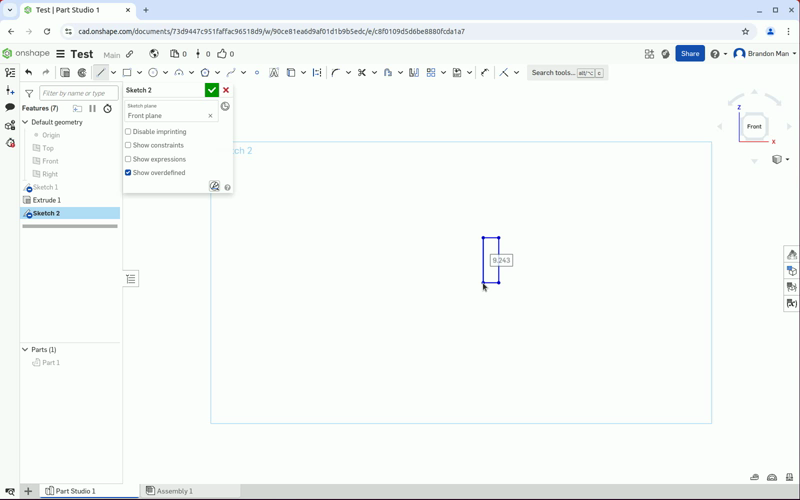
mouse_move(492, 273)
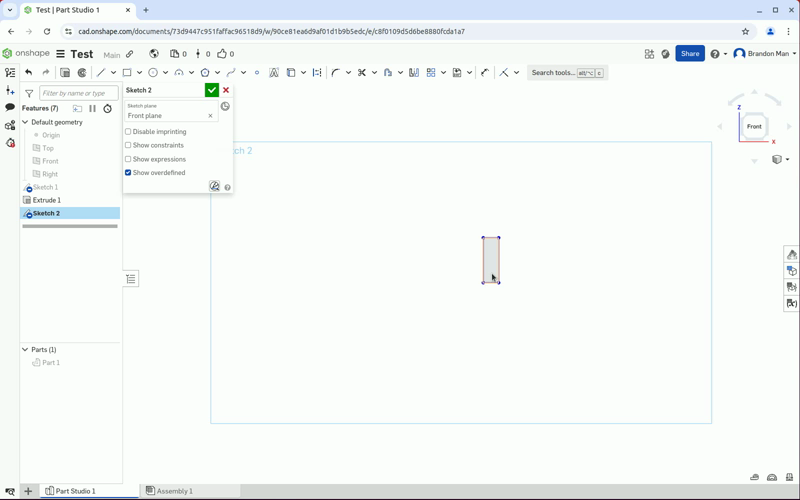
scroll(6)
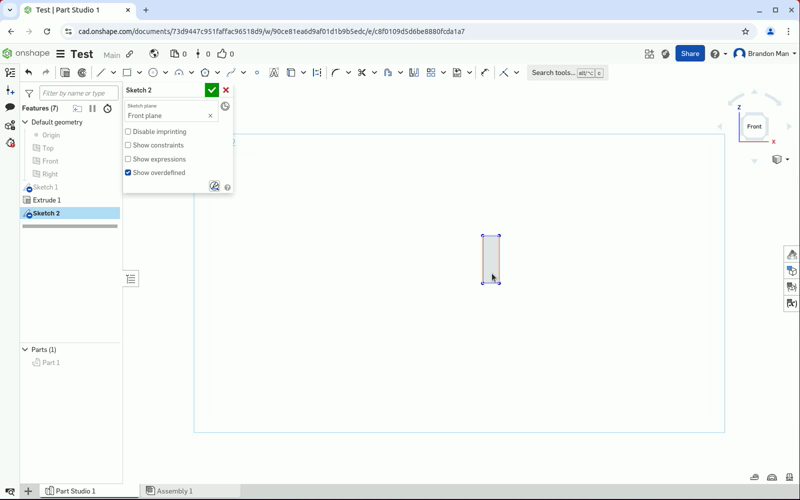
scroll(6)
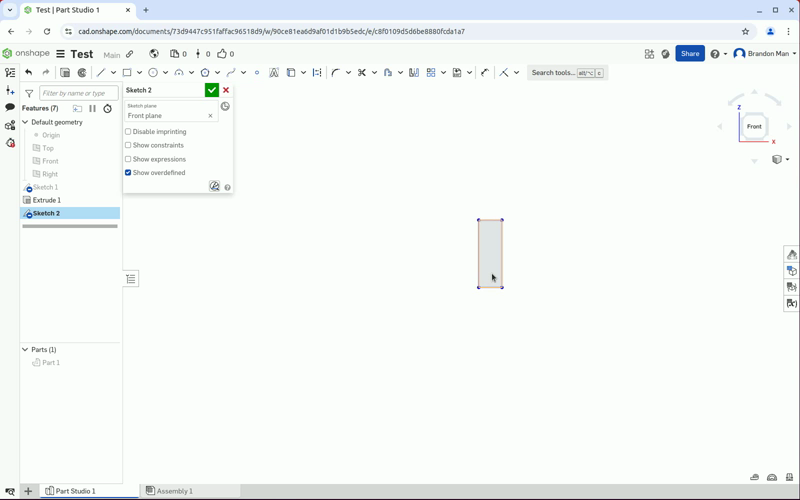
scroll(6)
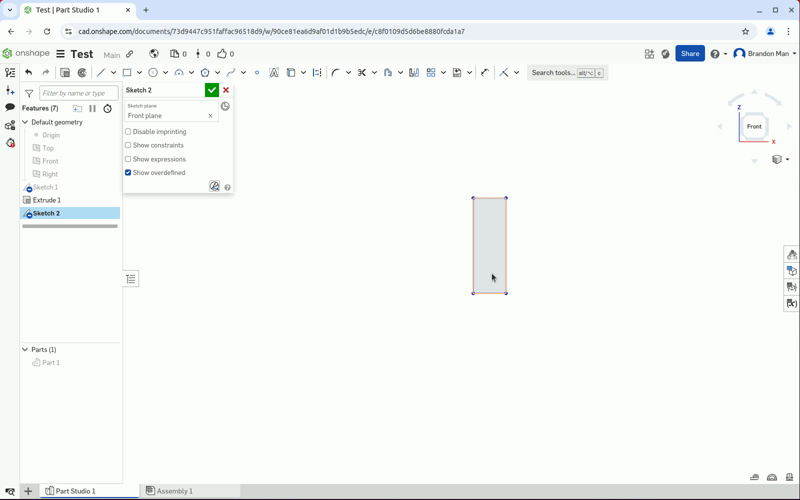
scroll(6)
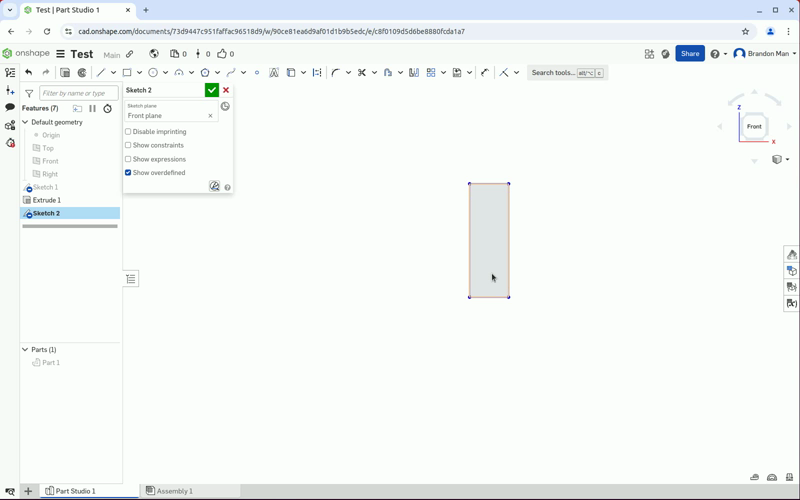
scroll(6)
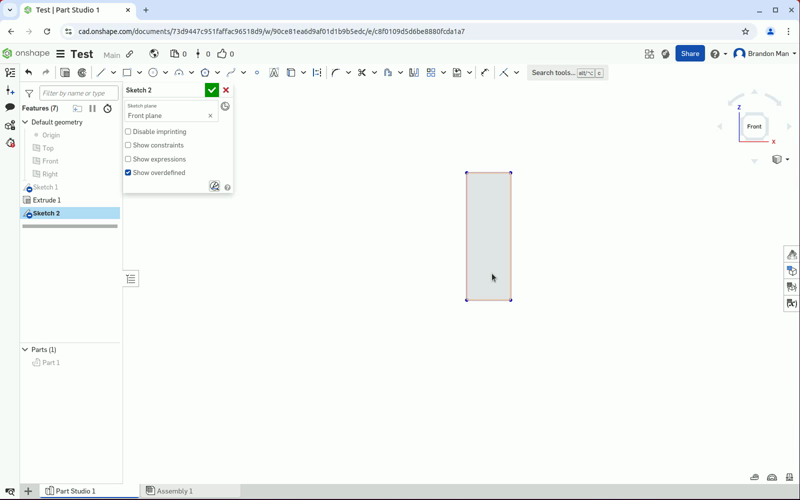
scroll(6)
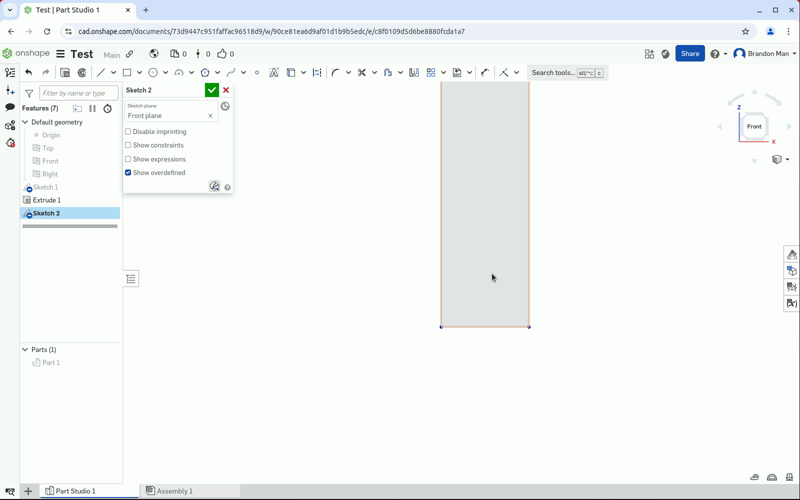
scroll(6)
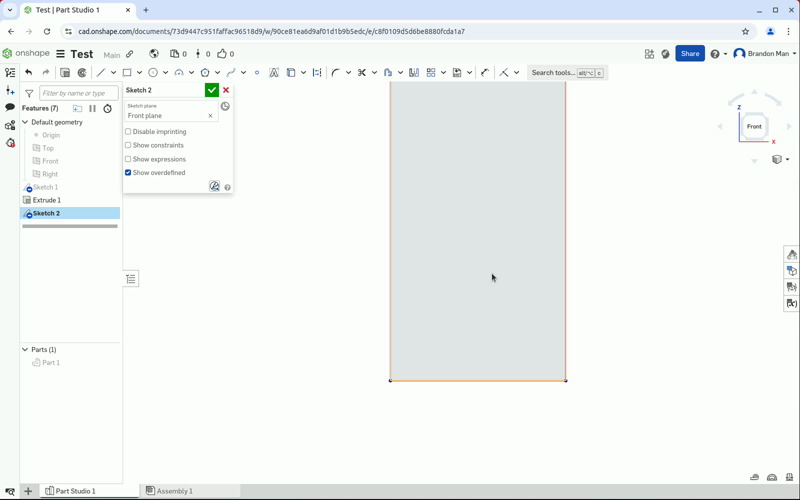
click(492, 273)
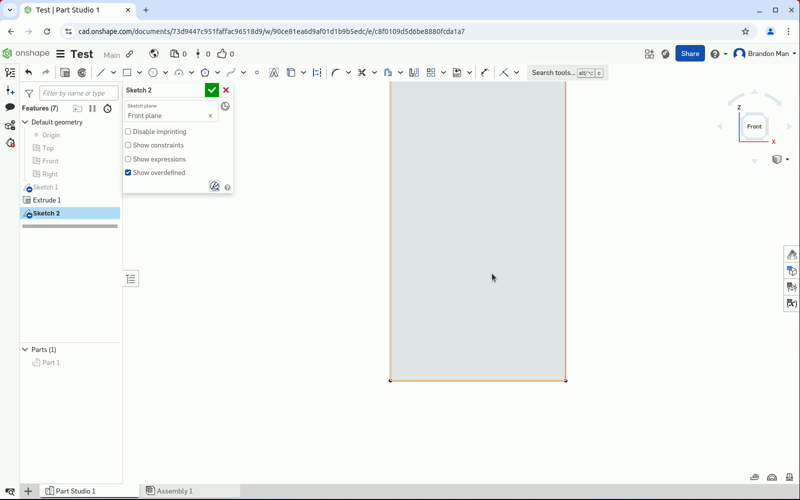
scroll(-6)
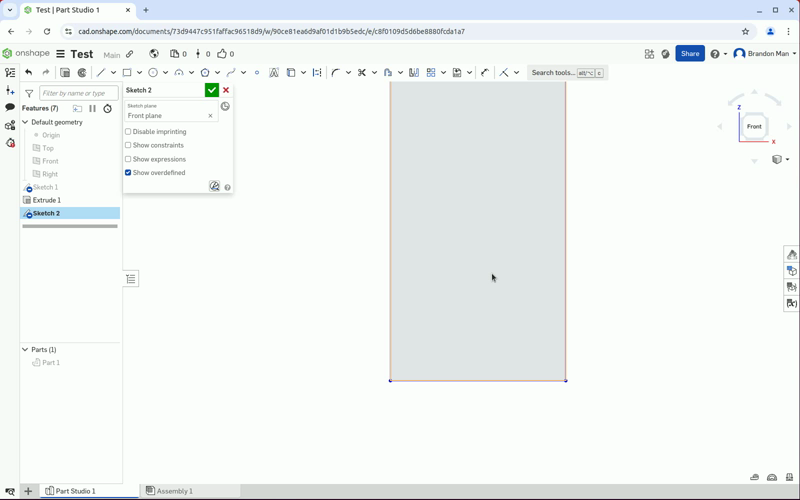
scroll(-6)
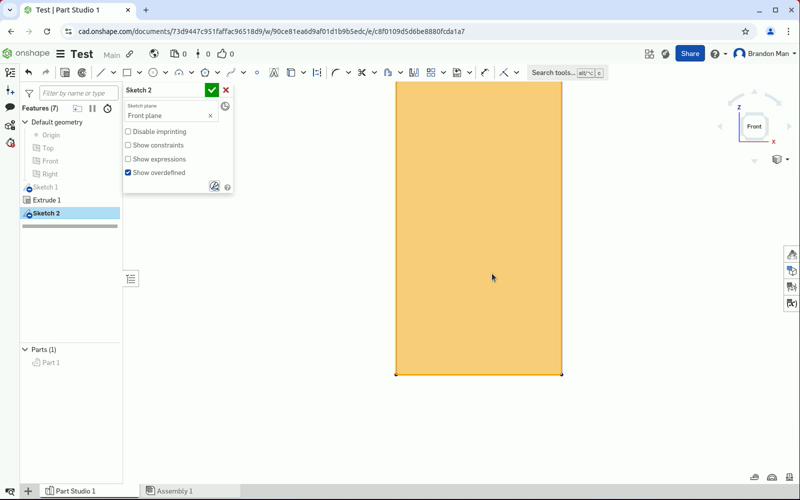
scroll(-6)
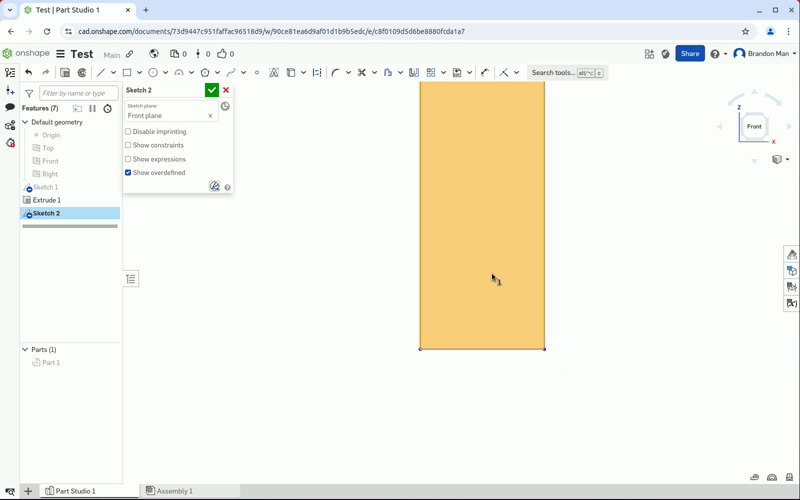
scroll(-6)
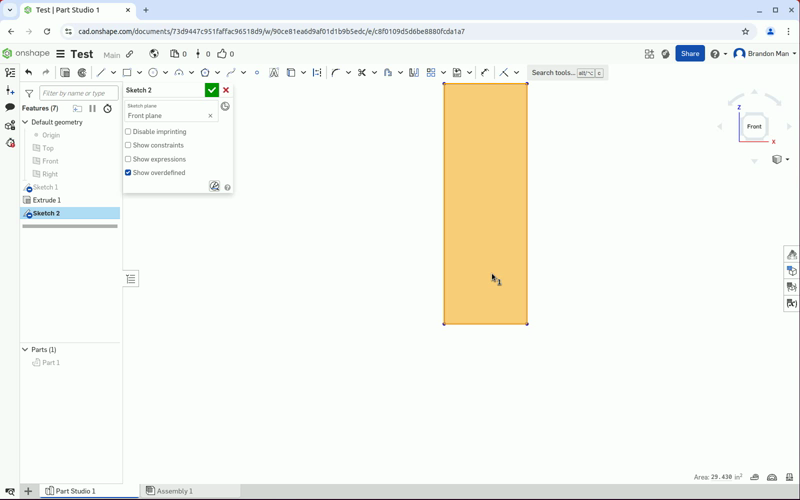
scroll(-6)
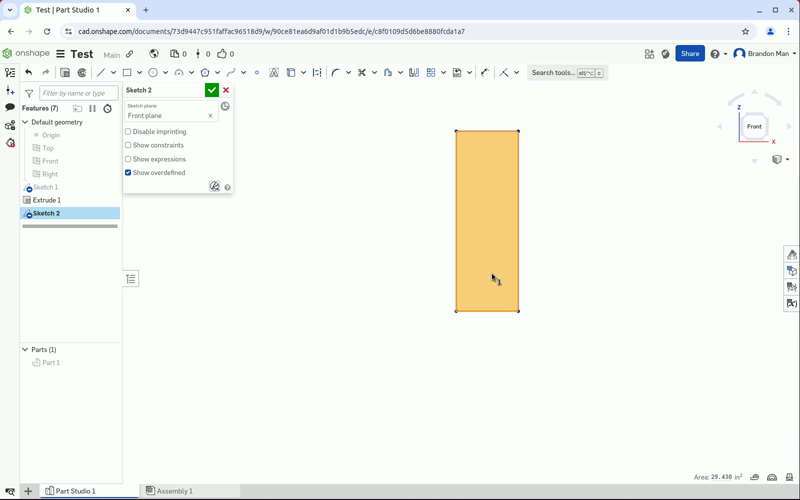
scroll(-6)
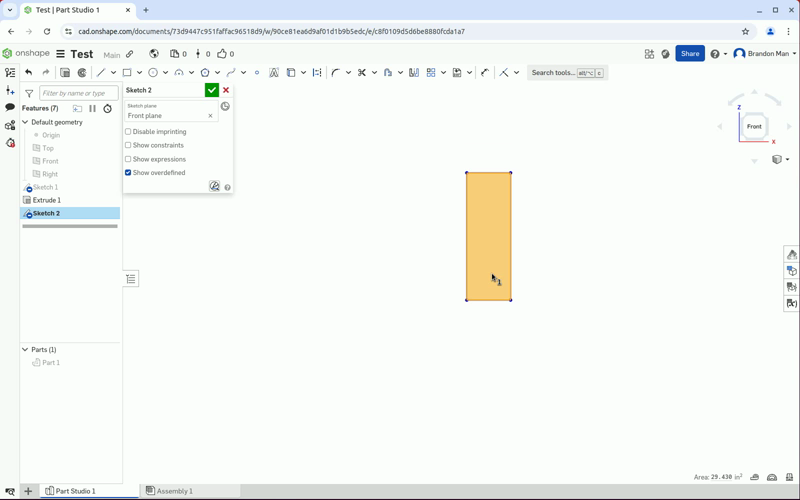
scroll(-6)
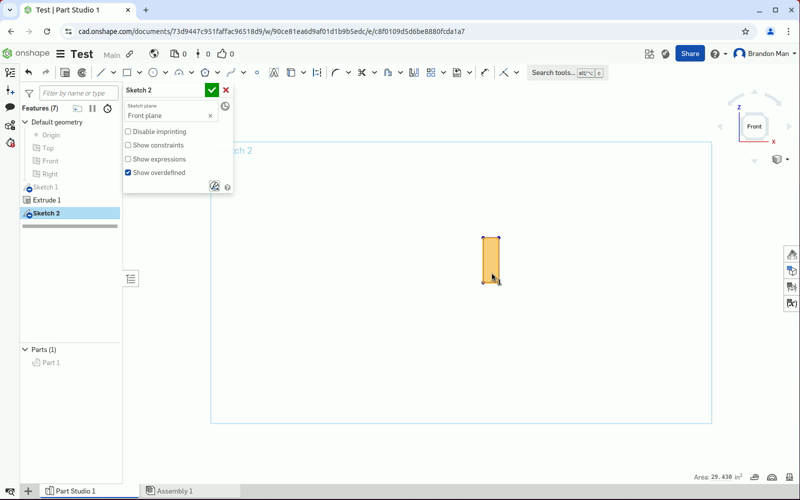
mouse_move(73, 352)
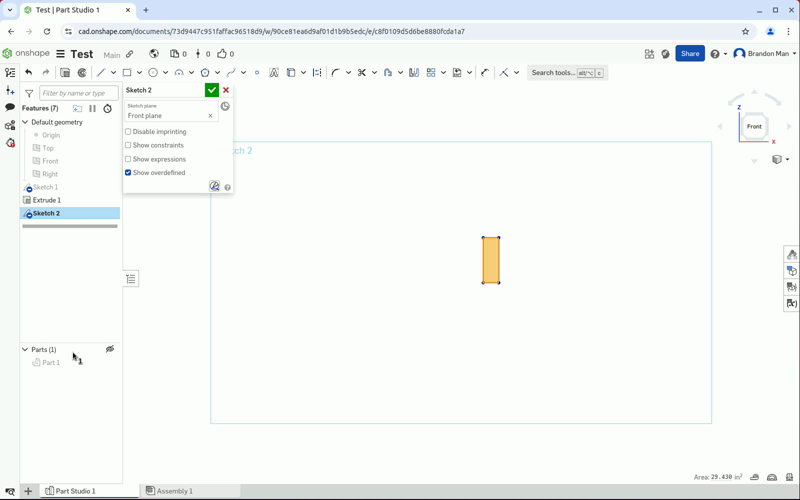
key(shift+y)
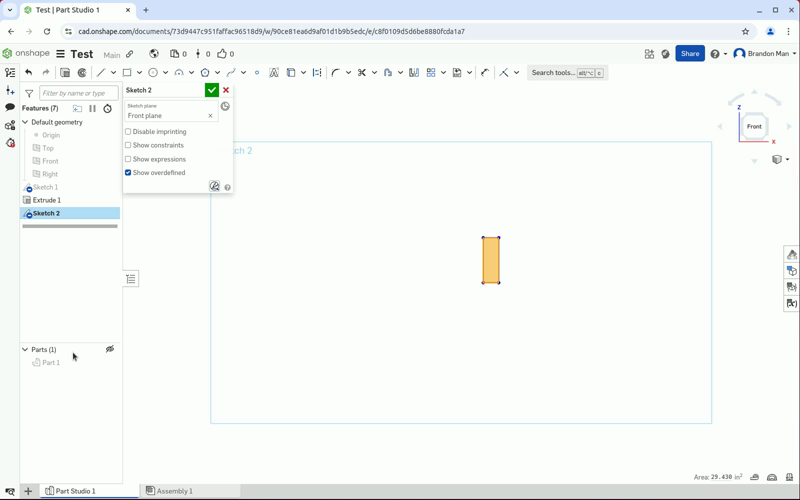
key(shift+e)
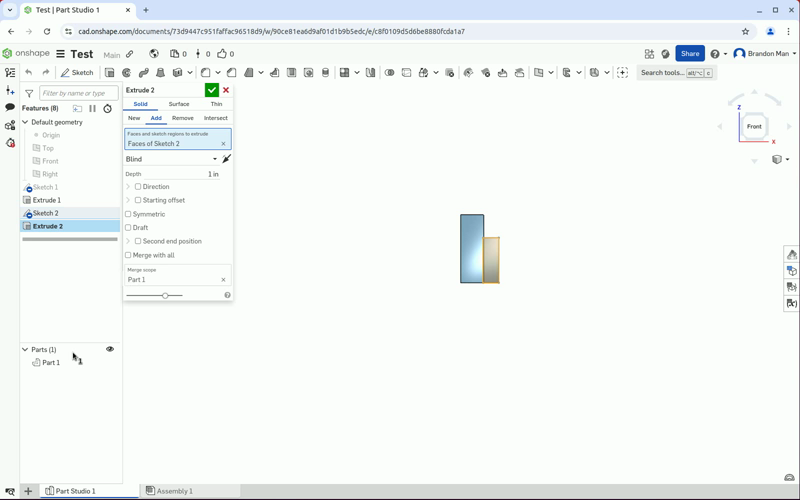
mouse_move(143, 106)
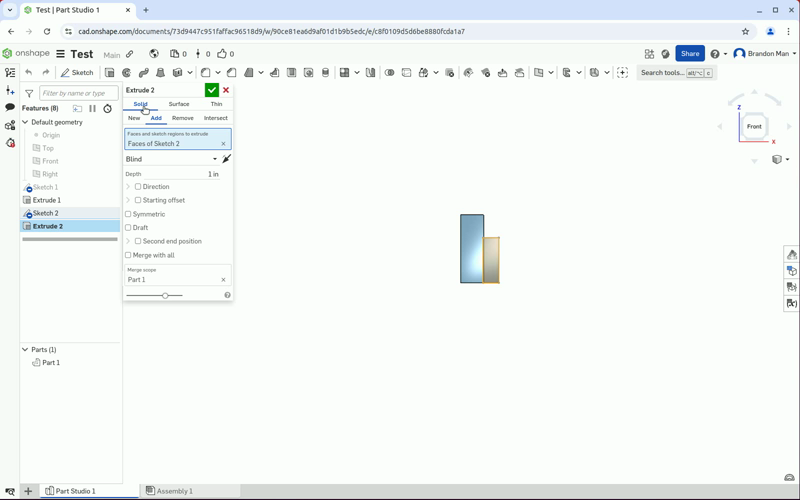
click(143, 106)
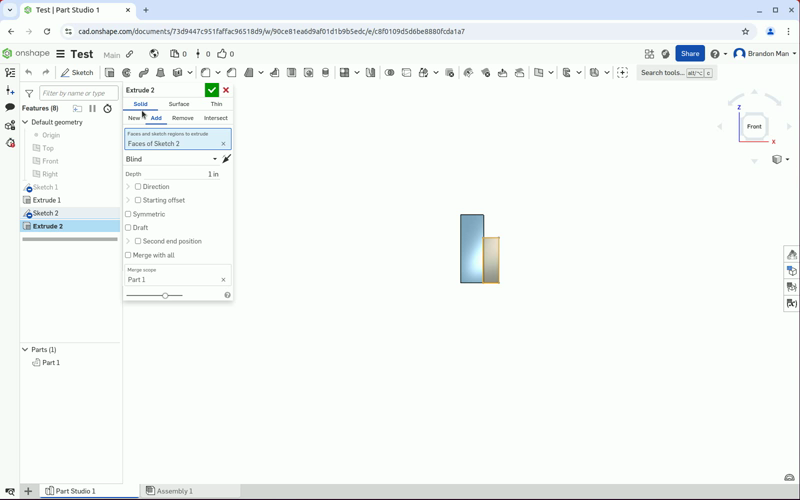
mouse_move(137, 120)
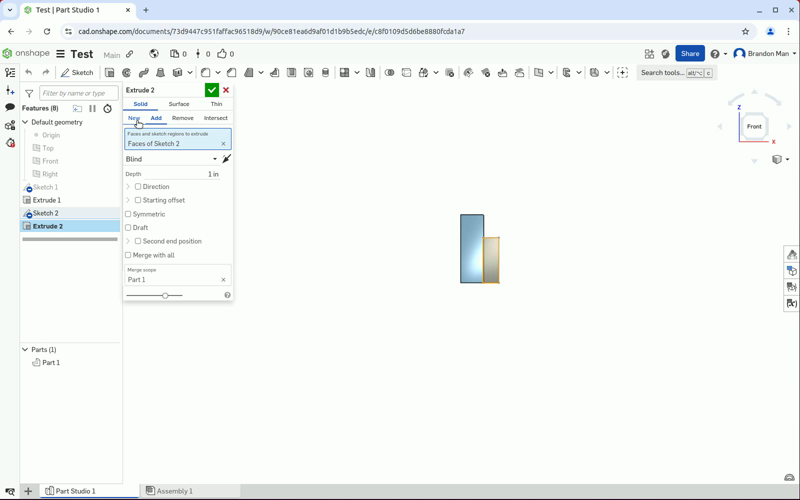
click(137, 120)
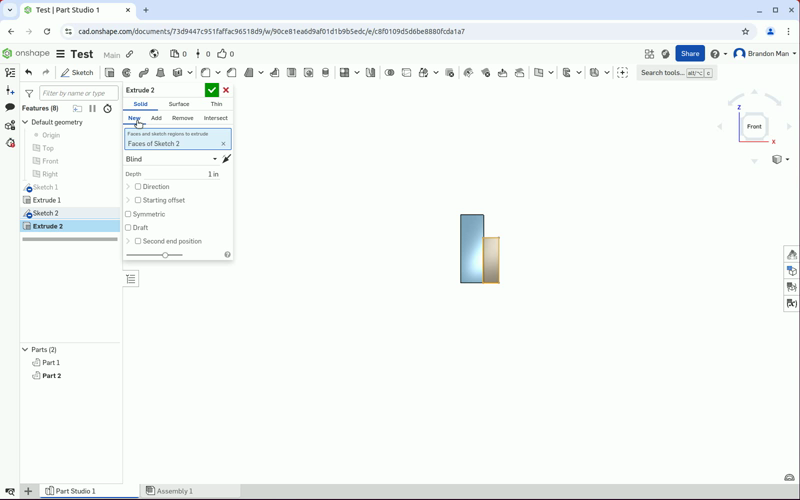
key(tab, 4)
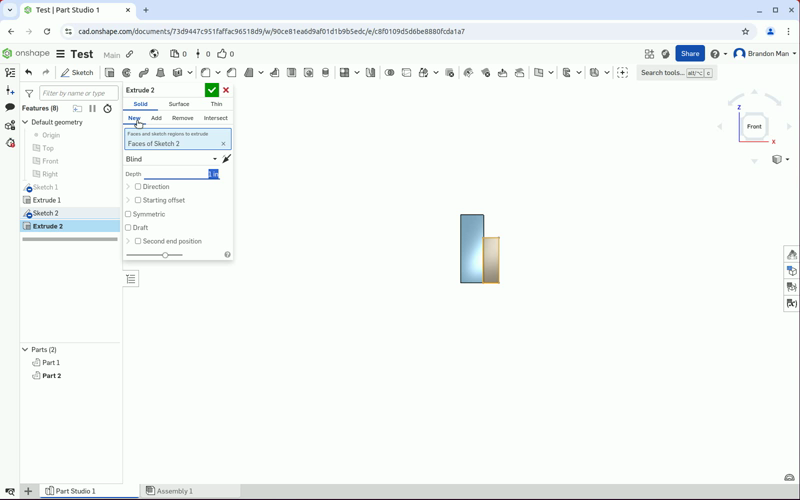
text(9.148)
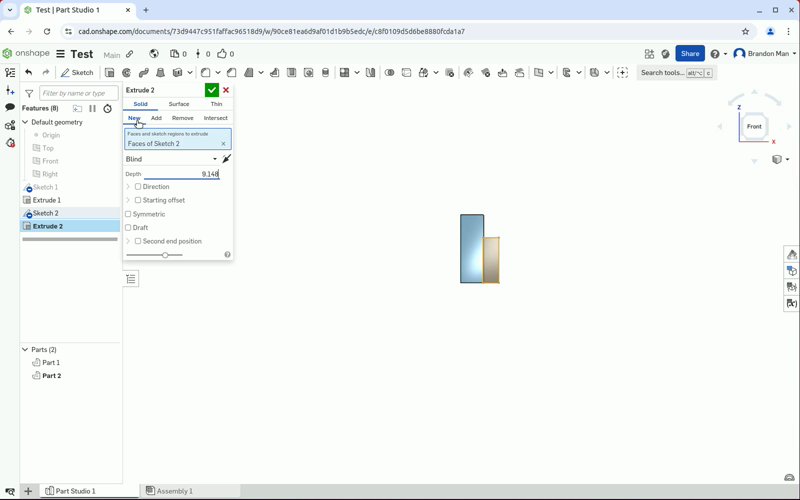
key(tab, 3)
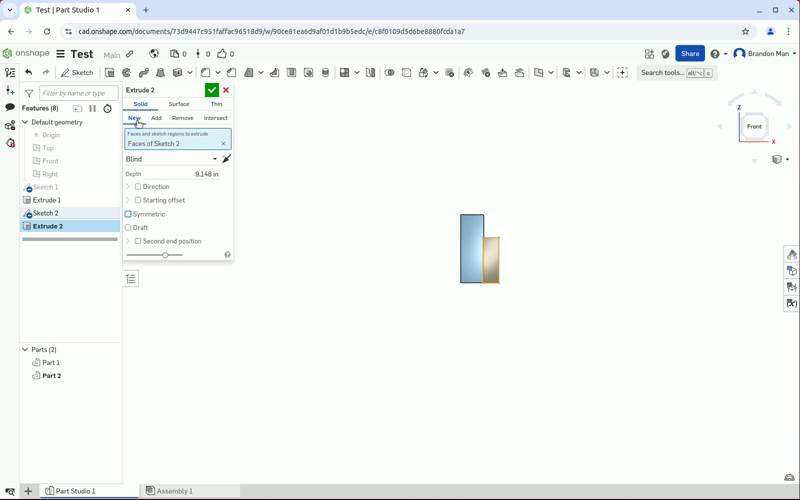
key(space)
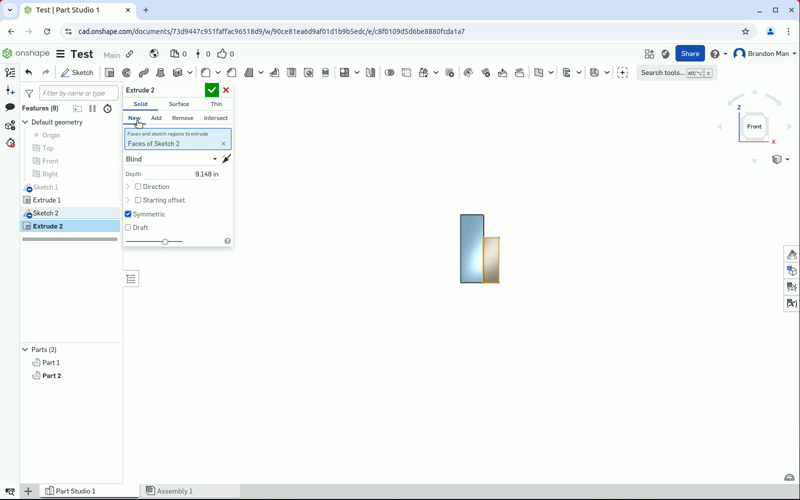
key(enter)
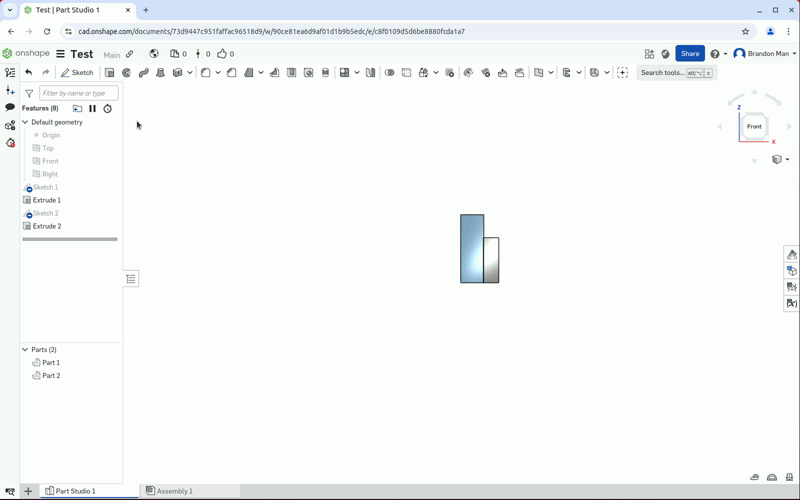
key(shift+h)
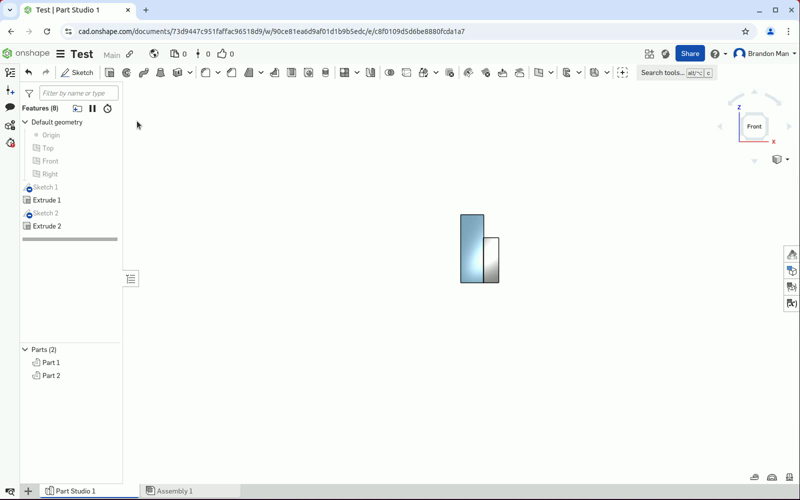
key(shift+h)
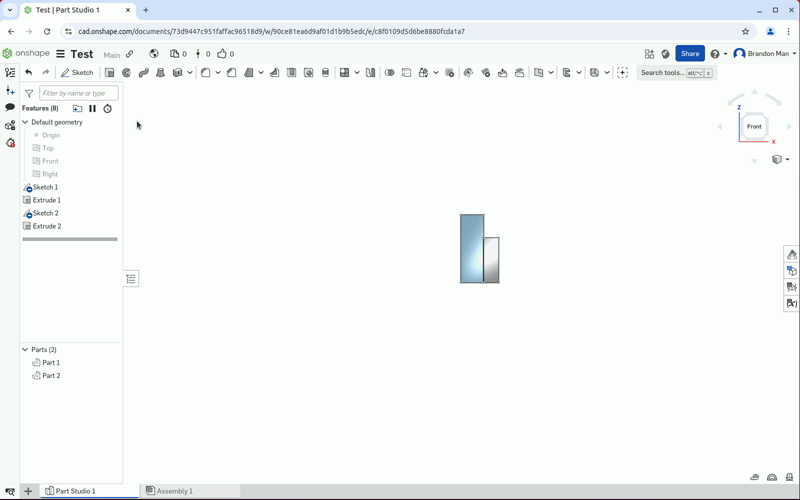
key(shift+7)
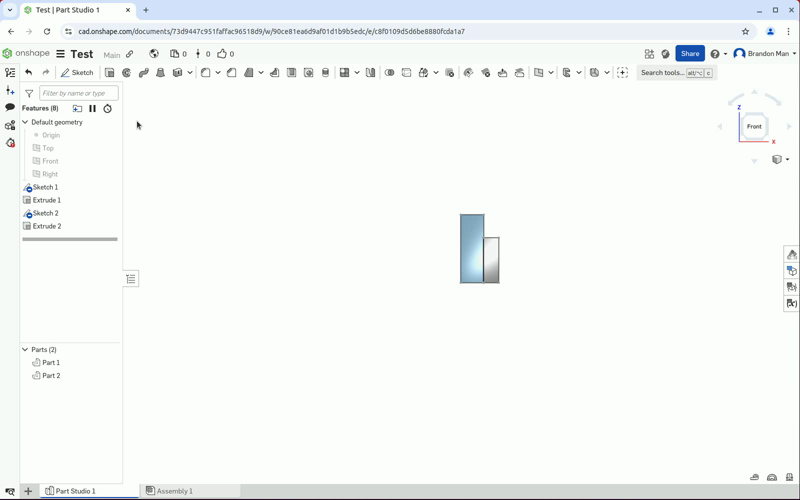
key(left, 2)
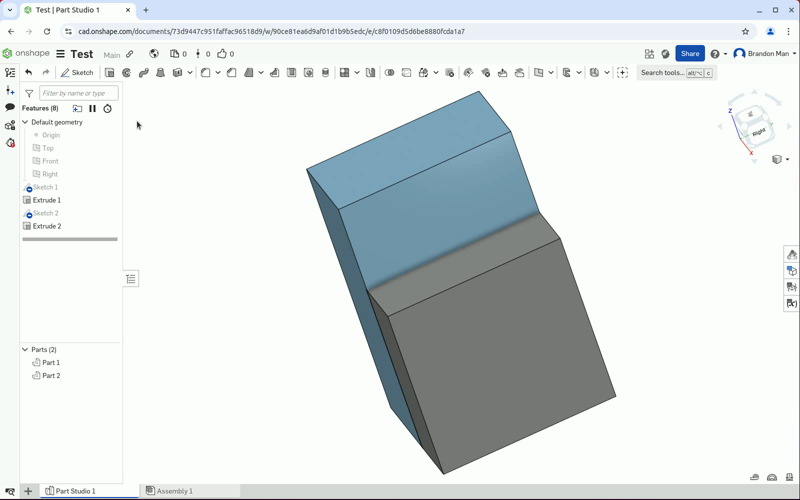
key(down, 2)
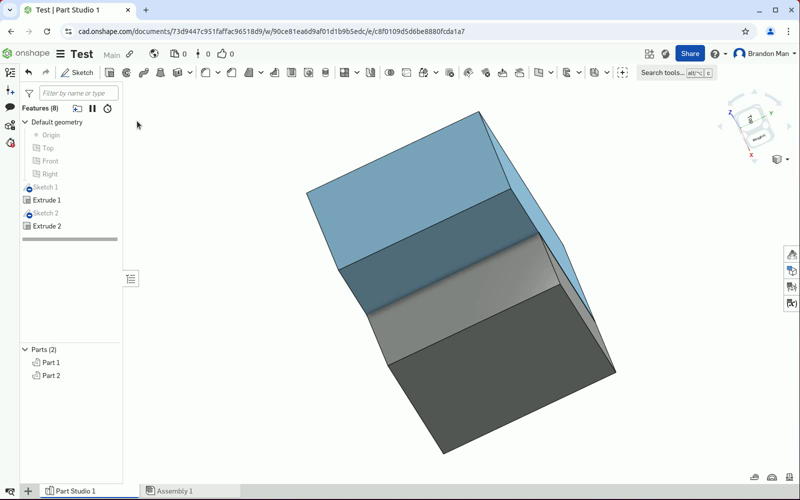
key(up, 2)
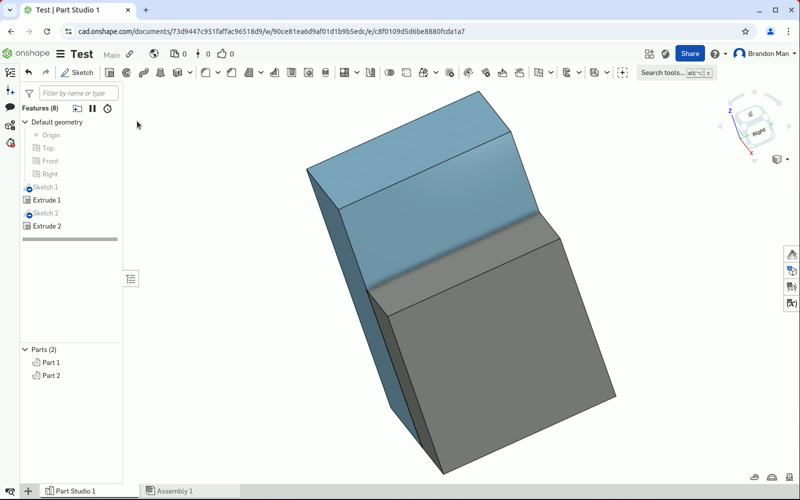
key(right, 2)
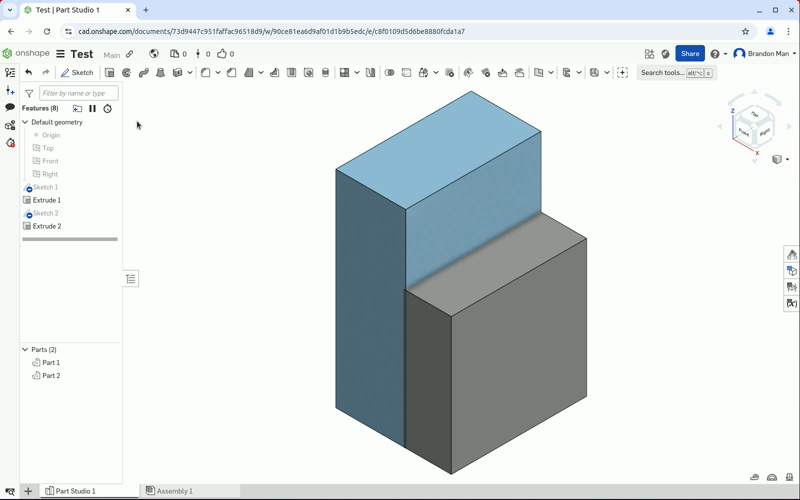
mouse_move(73, 189)
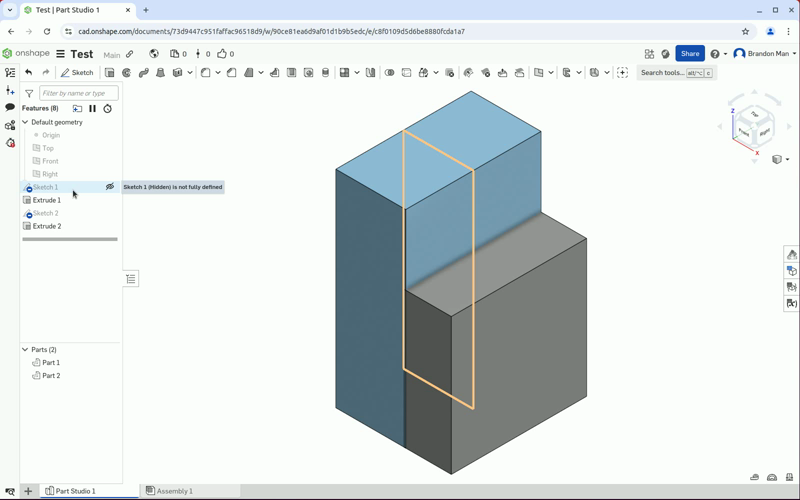
click(73, 189)